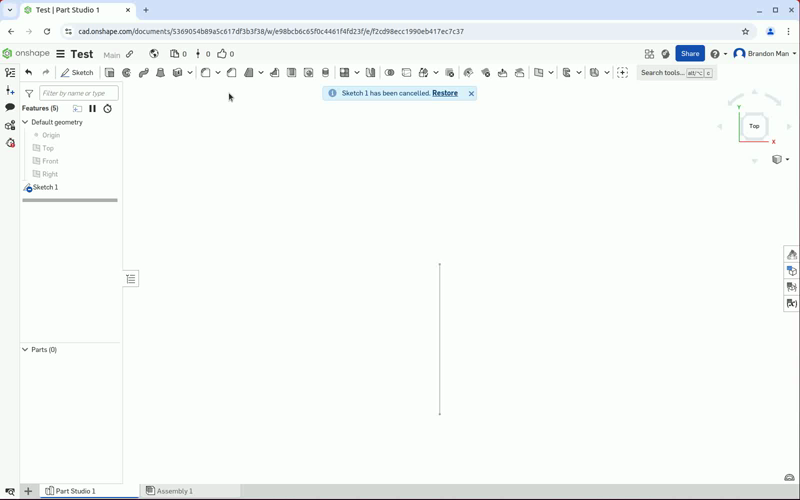
key(shift+h)
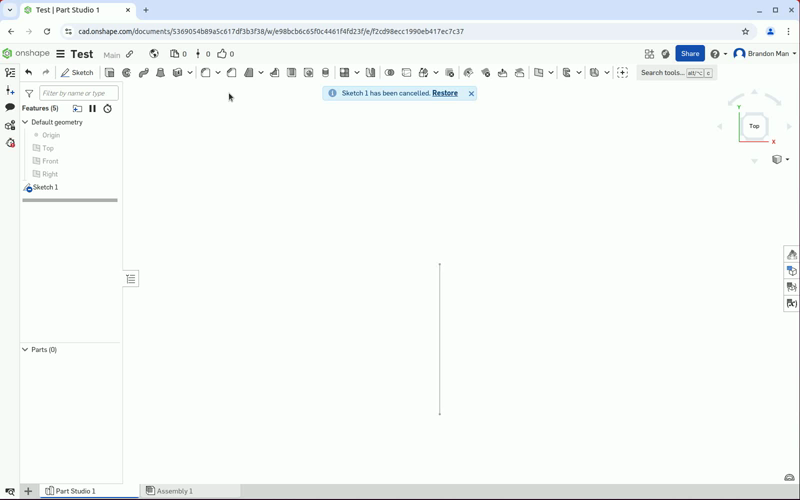
key(shift+s)
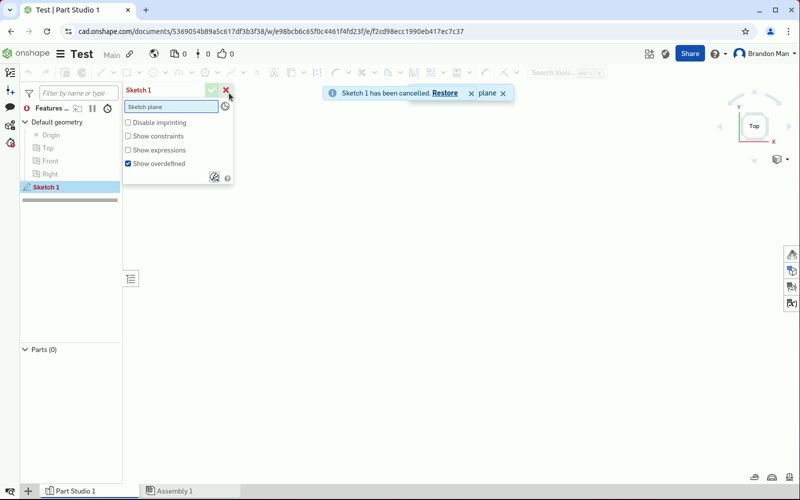
mouse_move(73, 150)
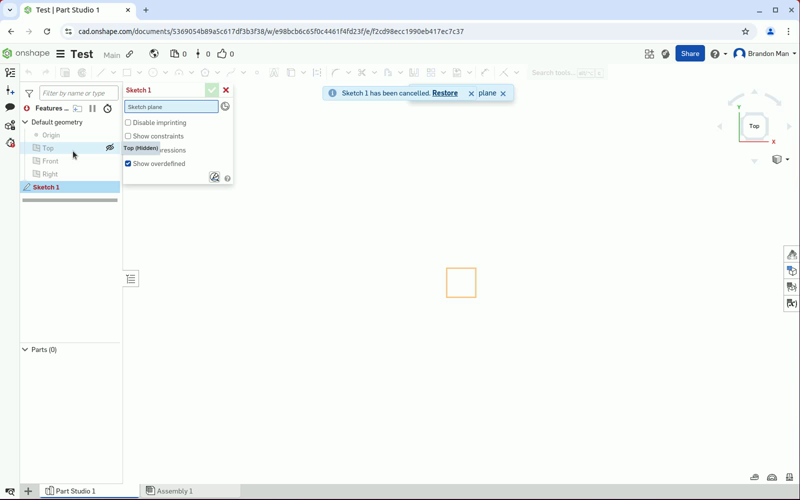
click(73, 150)
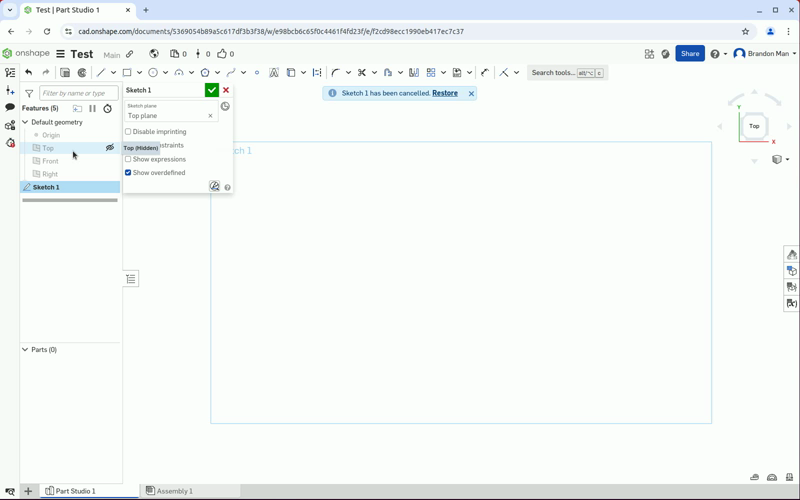
mouse_move(73, 352)
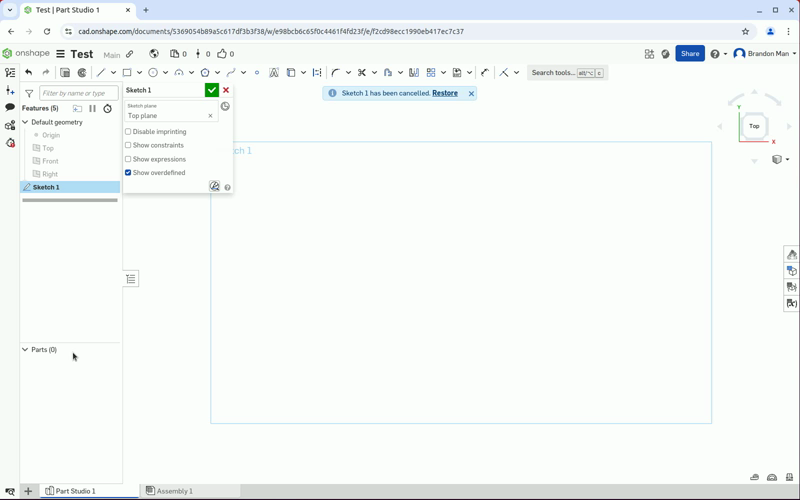
key(y)
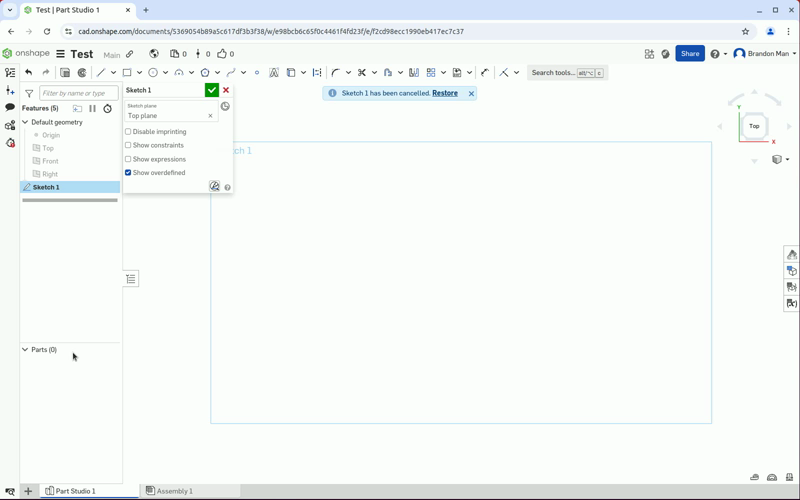
key(l)
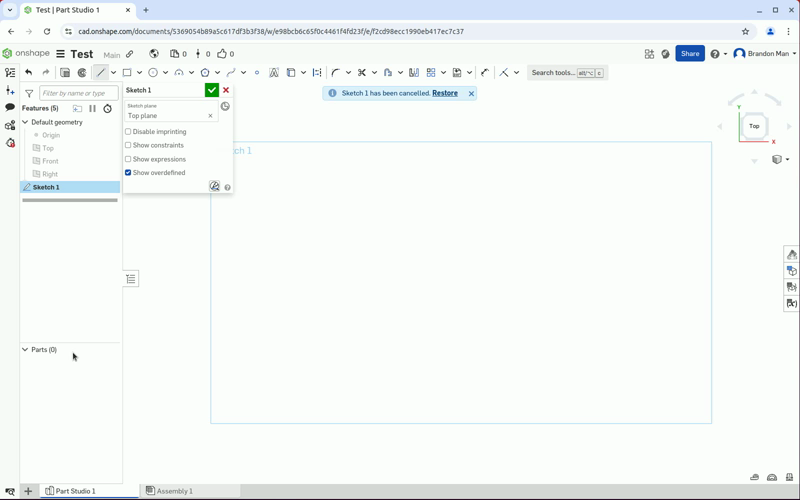
key_down(shift)
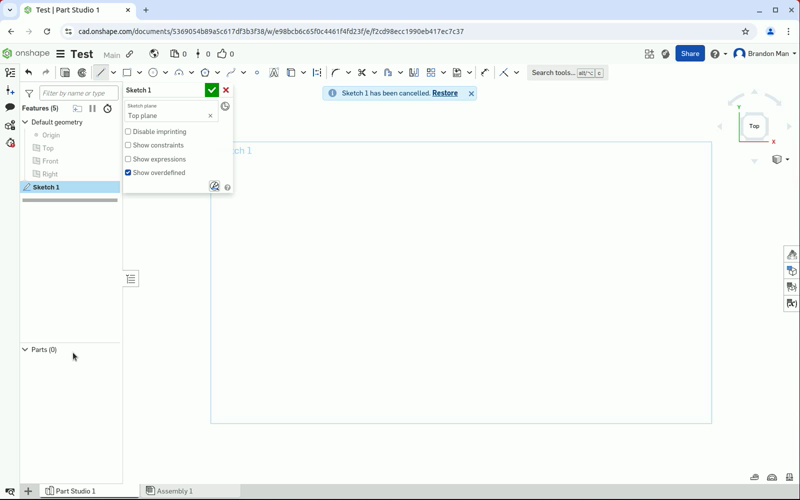
mouse_move(419, 297)
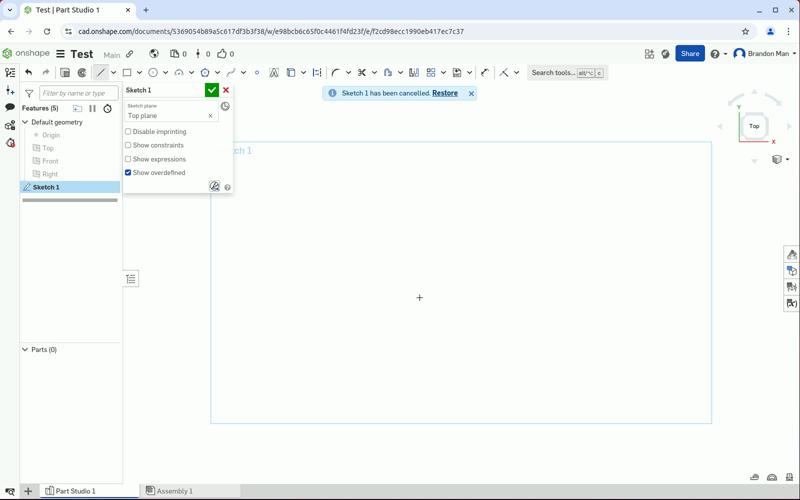
click(419, 297)
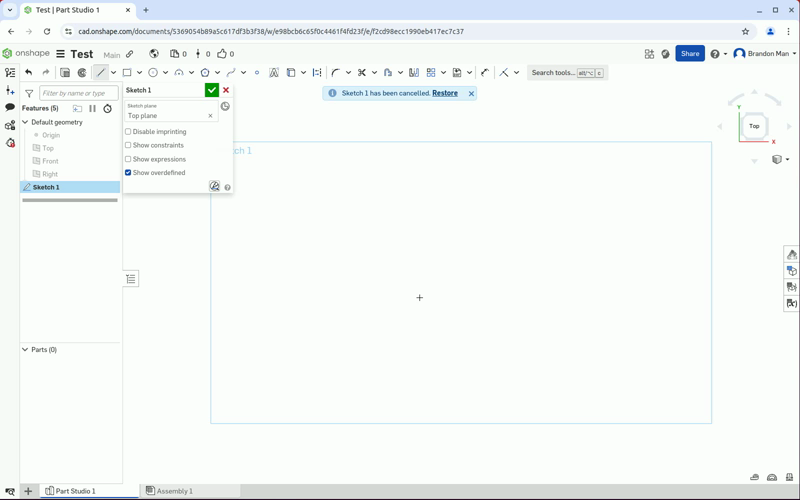
key_up(shift)
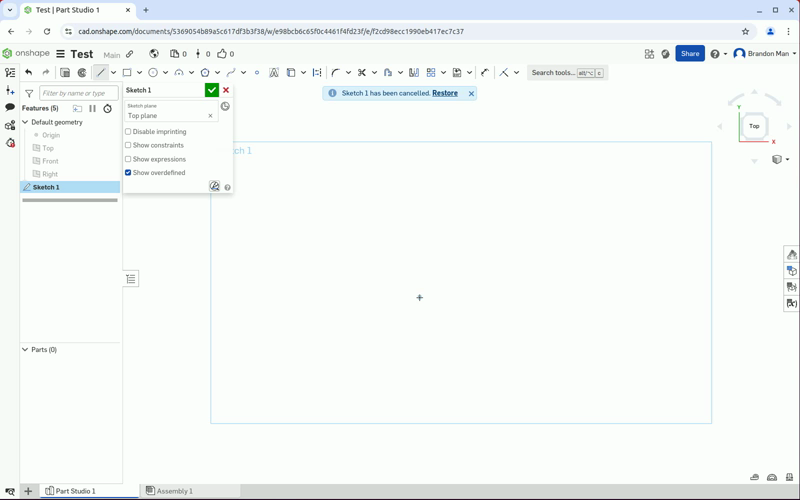
key_down(shift)
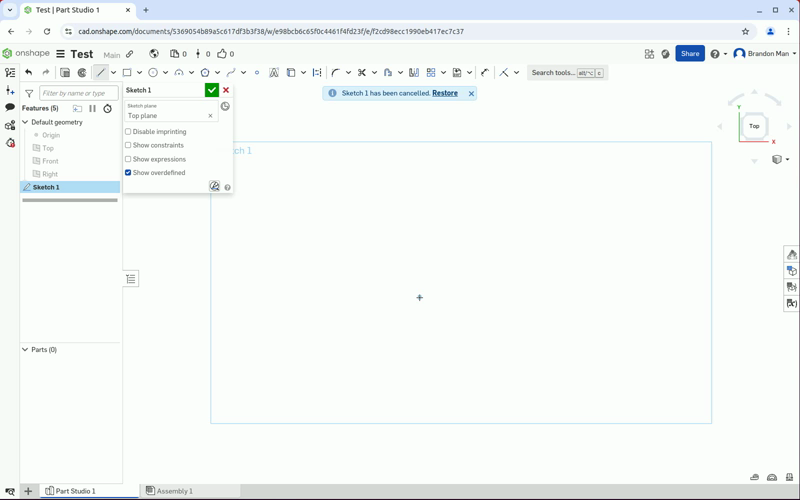
mouse_move(502, 297)
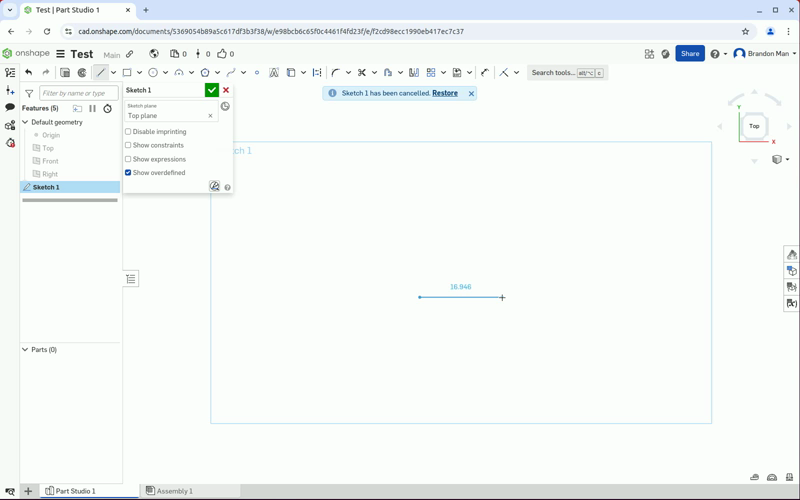
click(502, 297)
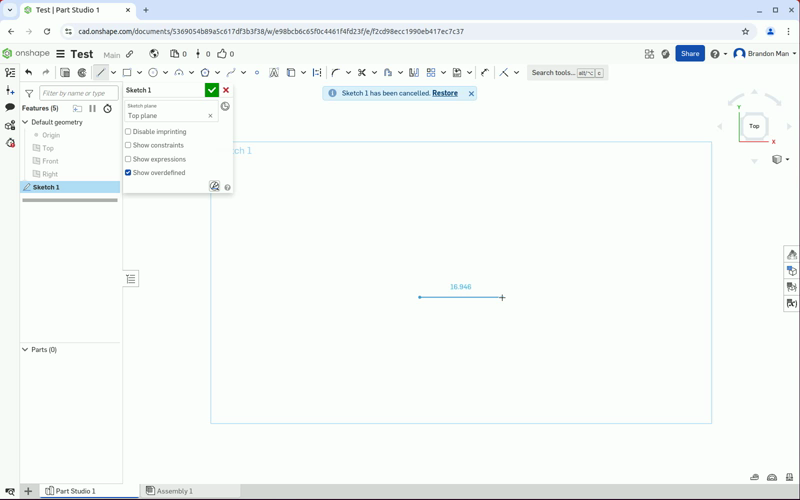
key_up(shift)
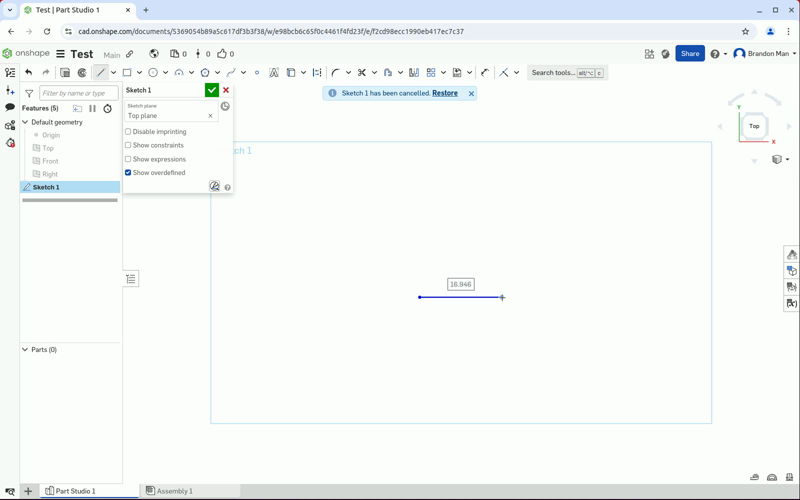
key_down(shift)
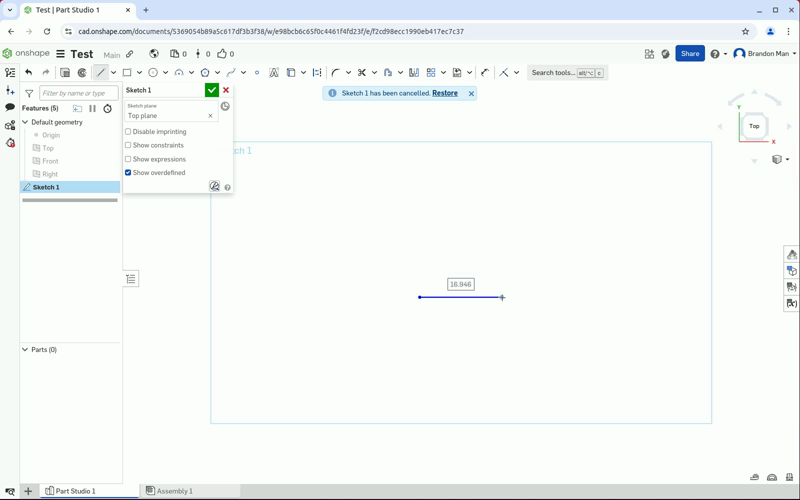
mouse_move(532, 297)
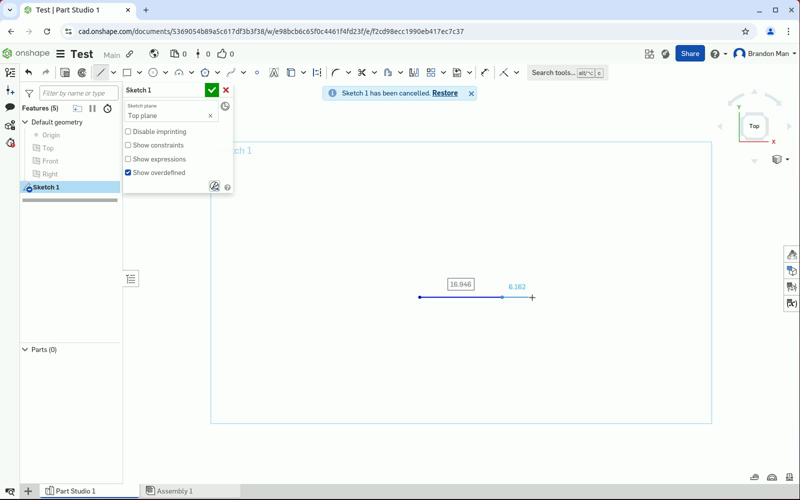
mouse_move(502, 269)
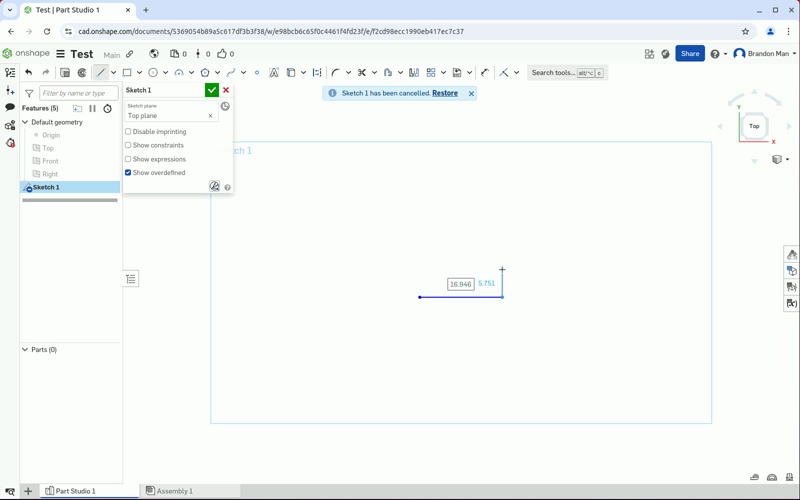
click(502, 269)
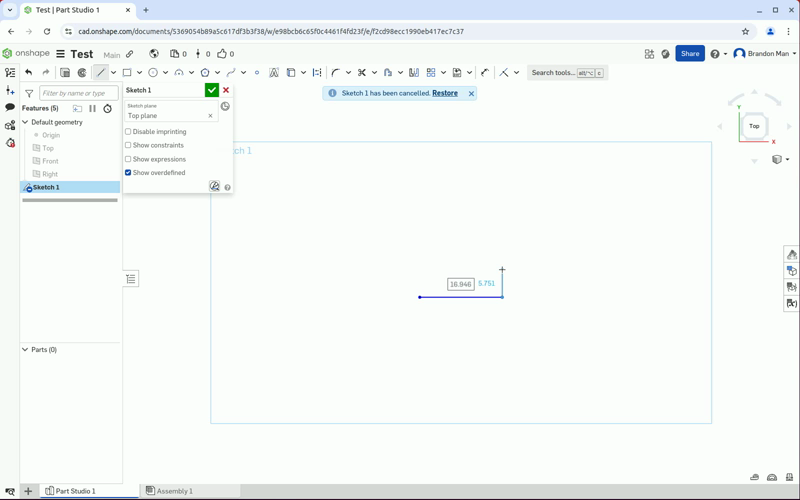
key_up(shift)
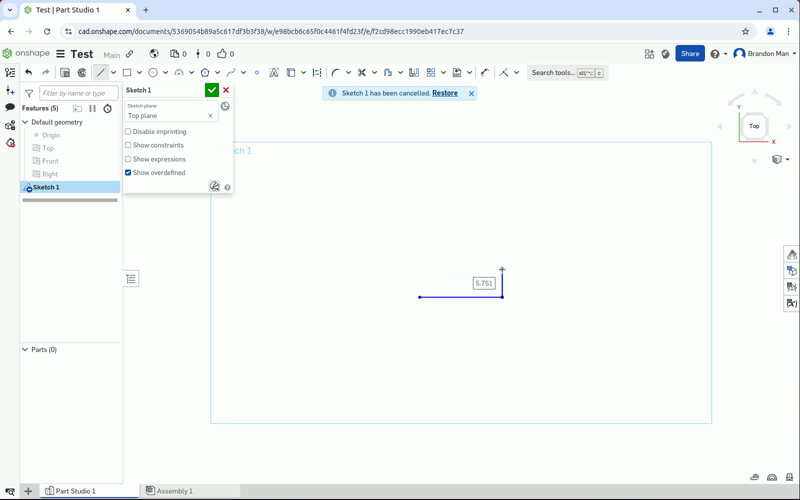
key_down(shift)
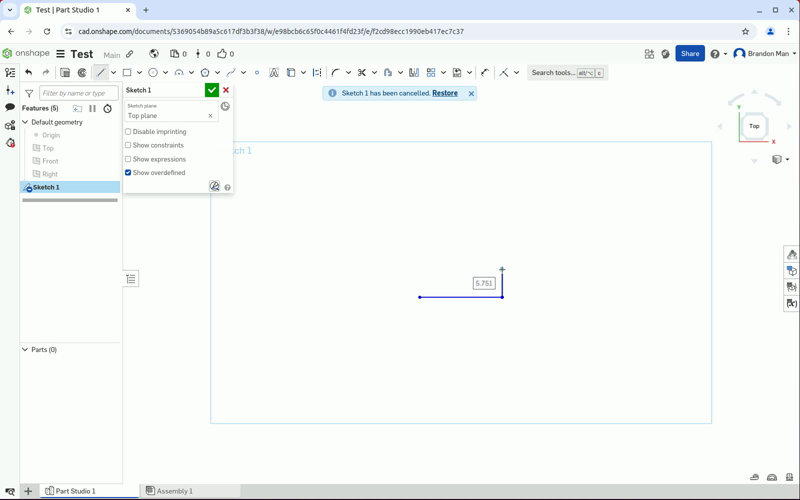
mouse_move(419, 269)
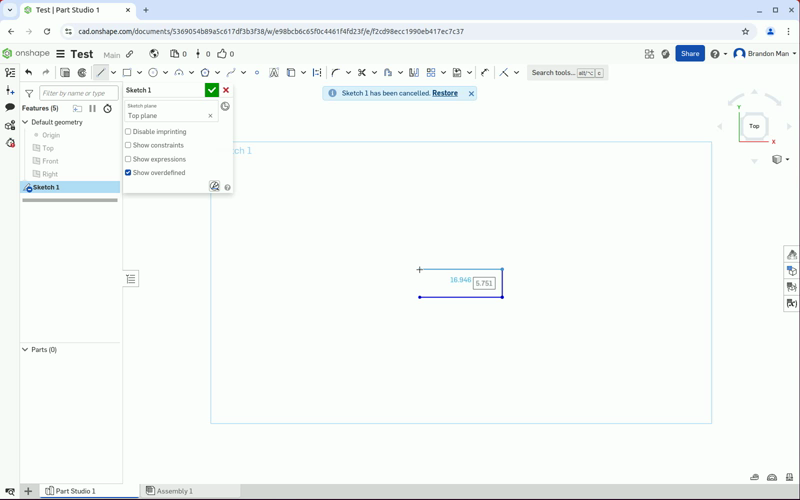
click(419, 269)
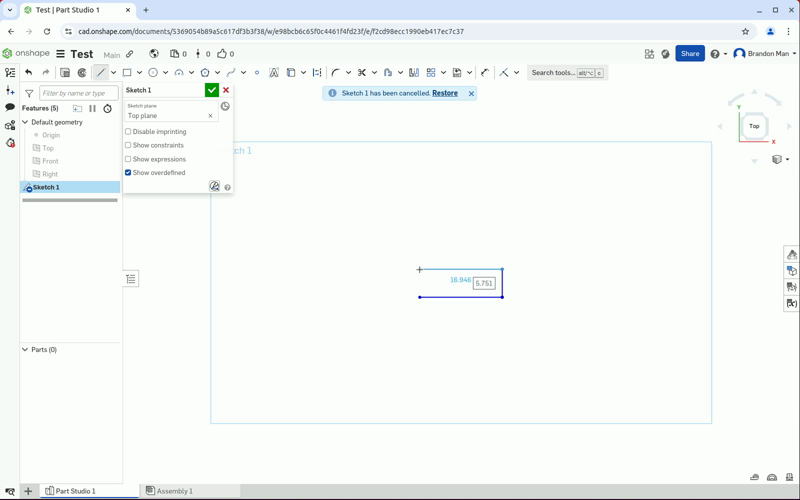
key_up(shift)
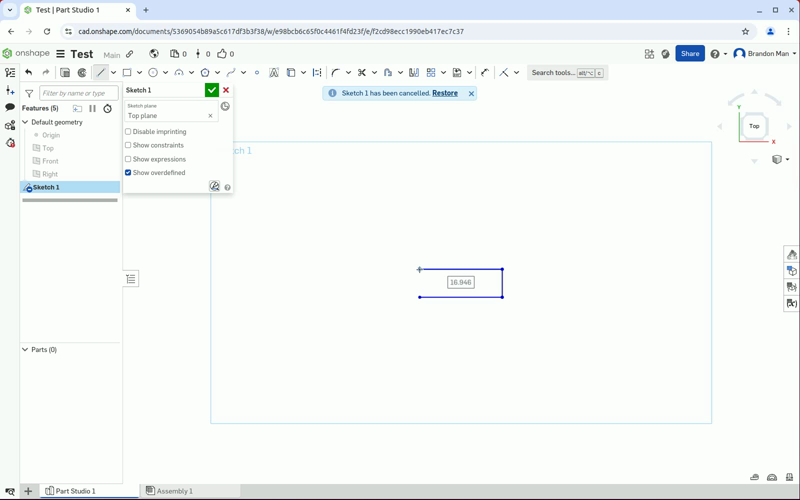
mouse_move(449, 269)
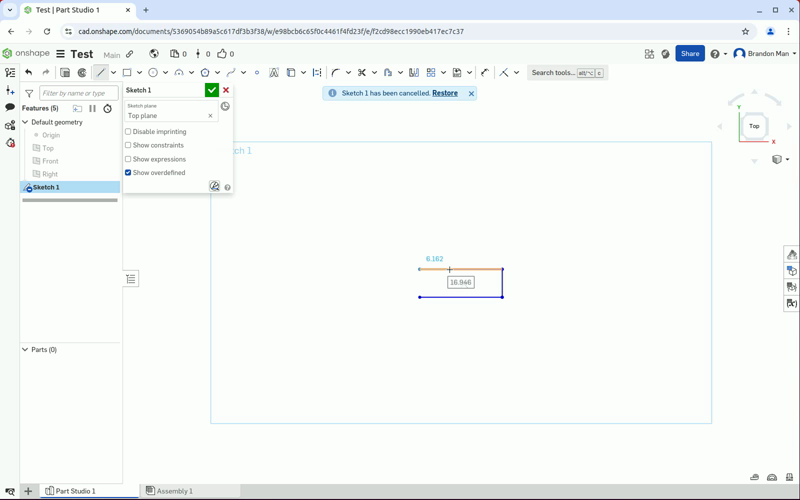
key_down(shift)
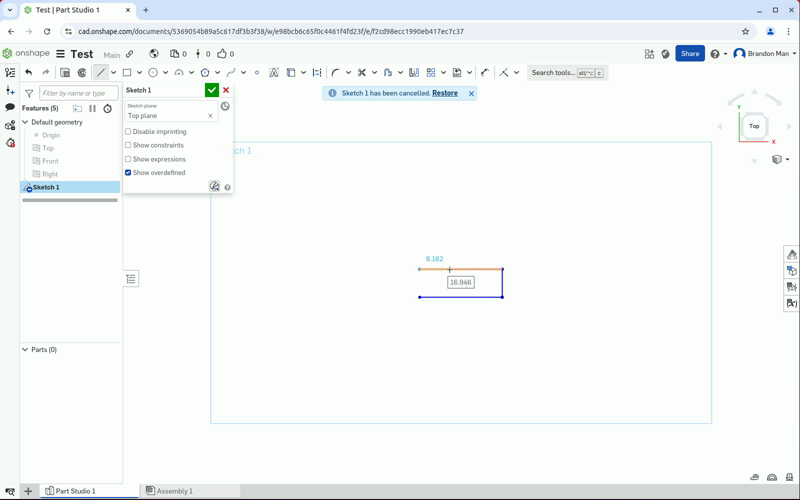
mouse_move(419, 297)
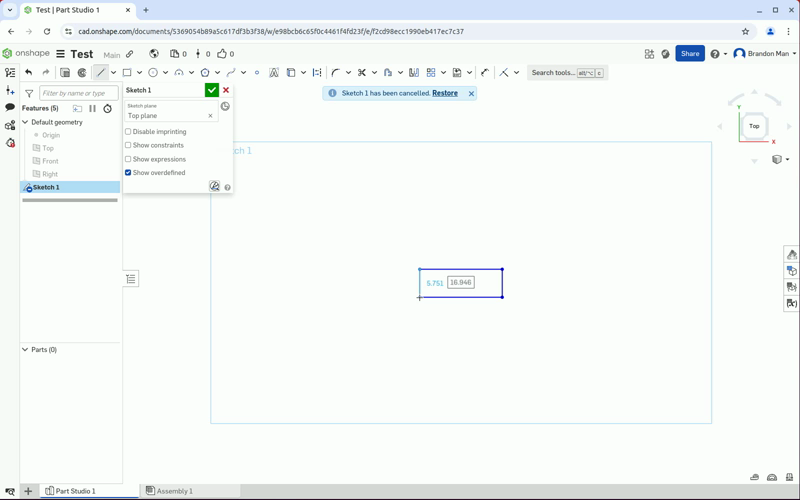
key_up(shift)
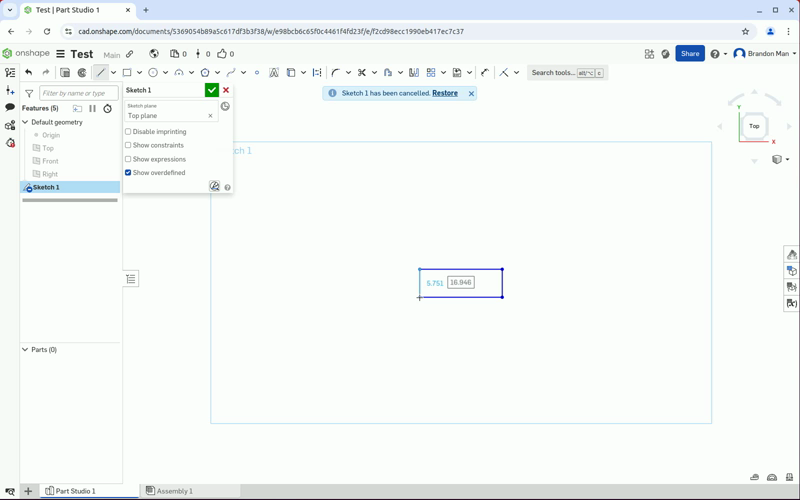
click(419, 297)
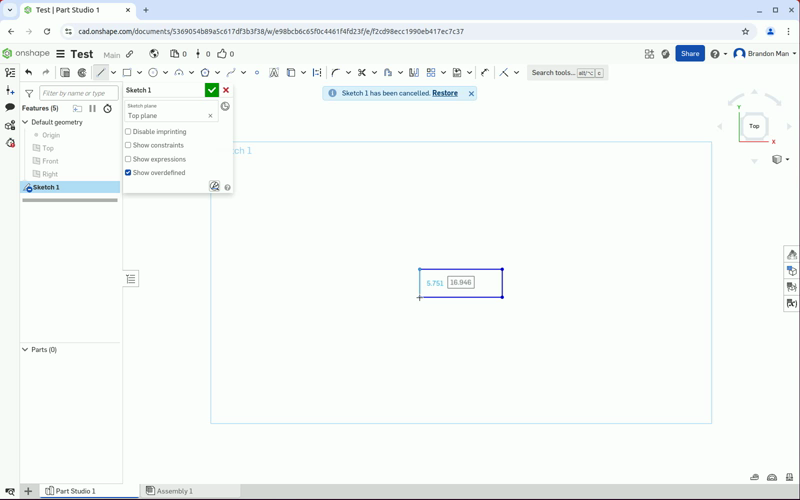
key(esc)
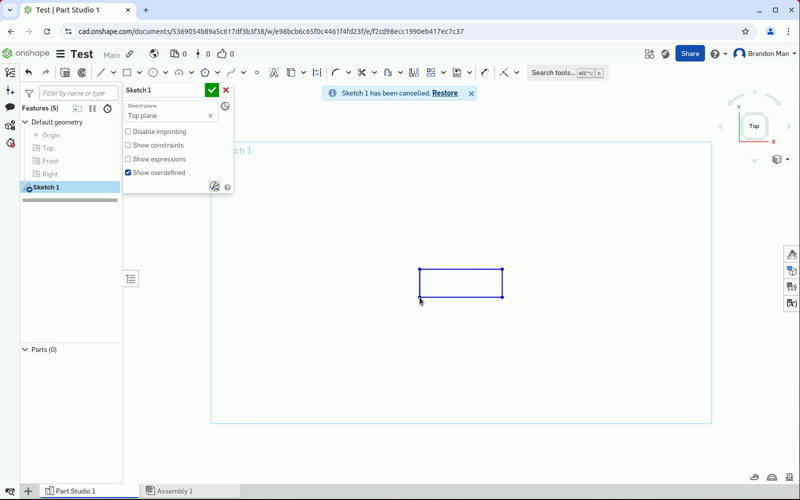
mouse_move(461, 273)
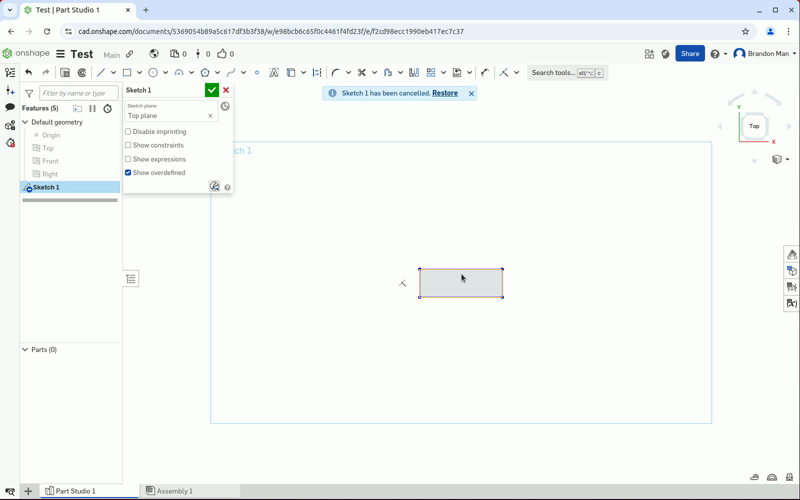
click(461, 273)
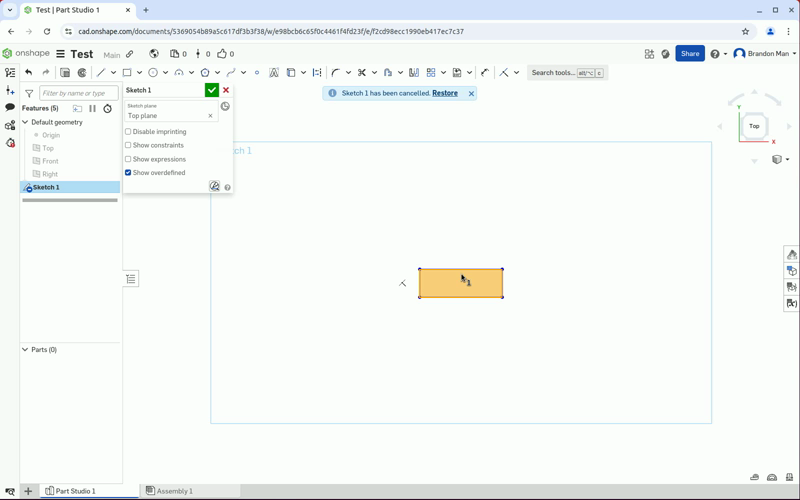
mouse_move(73, 352)
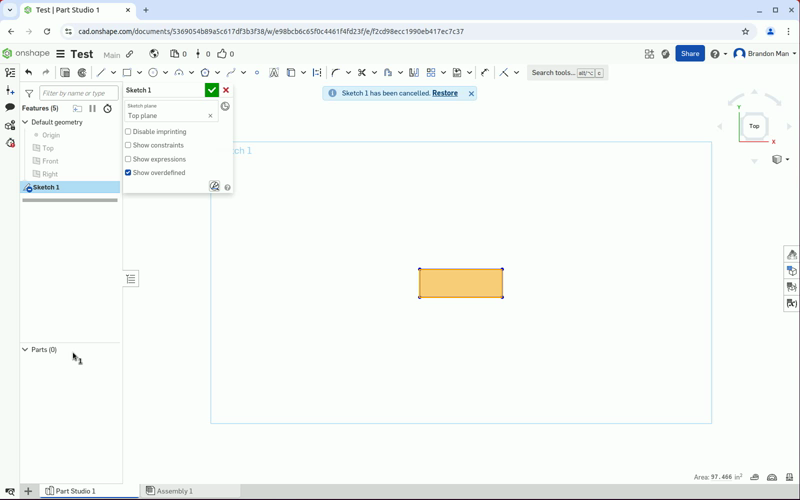
key(shift+y)
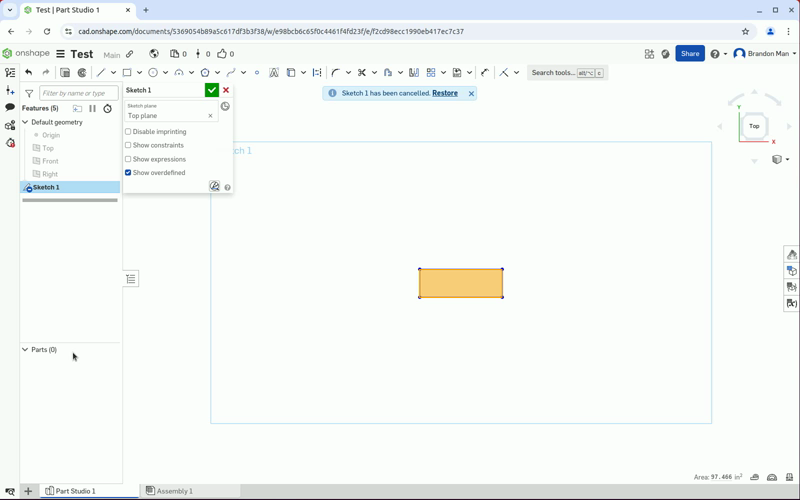
key(shift+e)
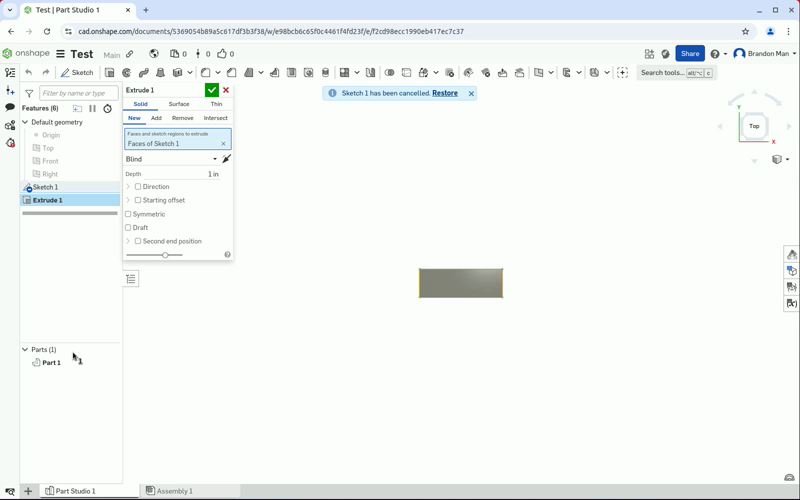
mouse_move(143, 106)
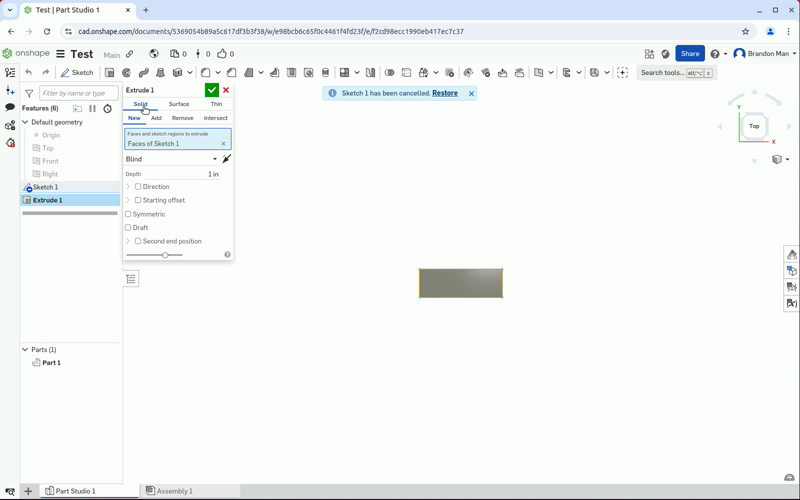
click(143, 106)
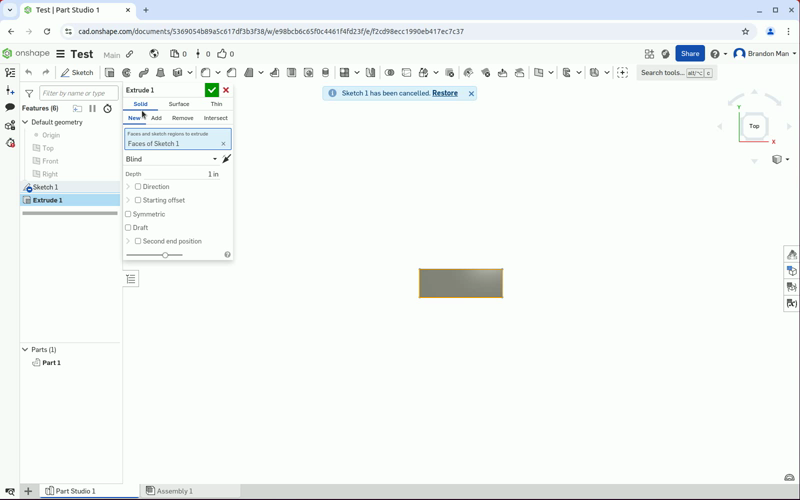
mouse_move(137, 120)
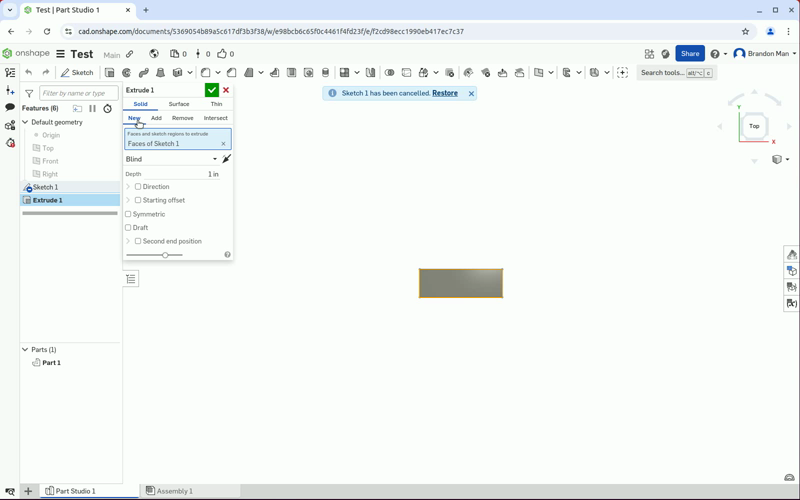
click(137, 120)
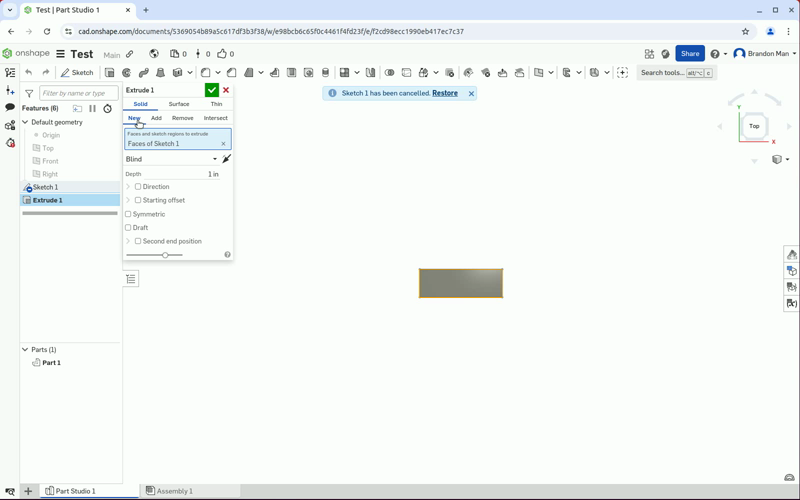
key(tab, 4)
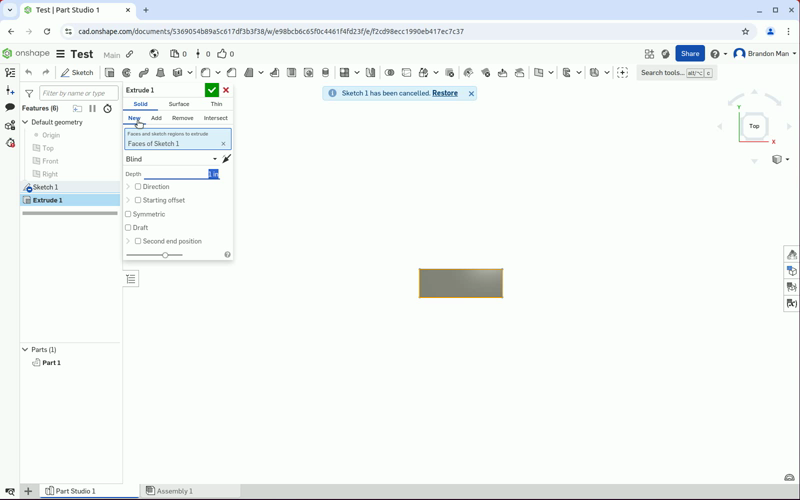
text(22.386)
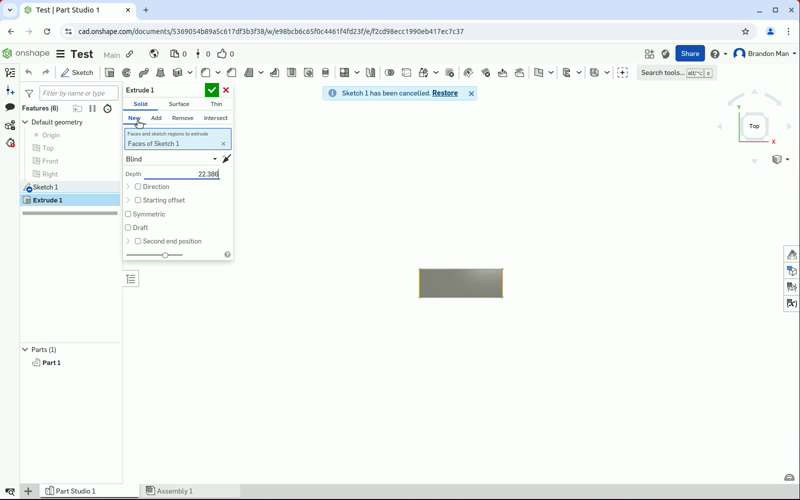
key(enter)
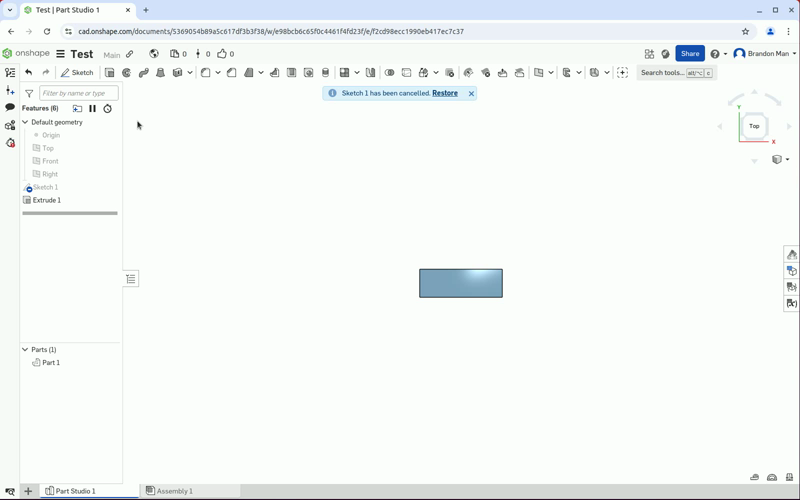
key(shift+h)
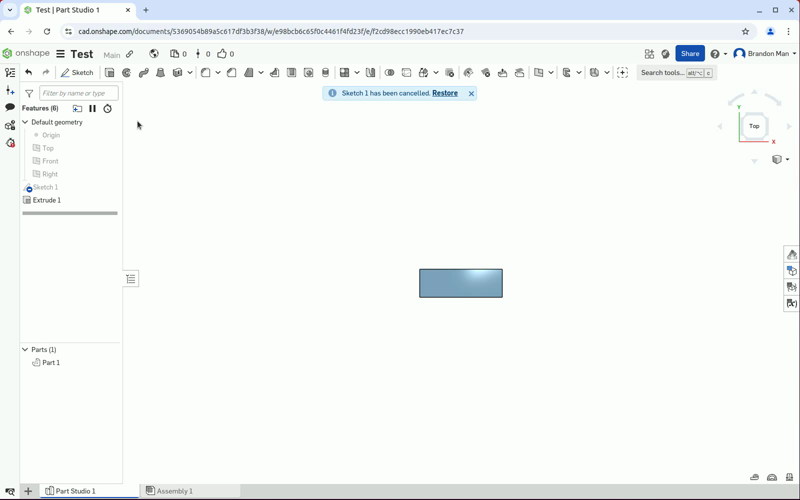
key(shift+h)
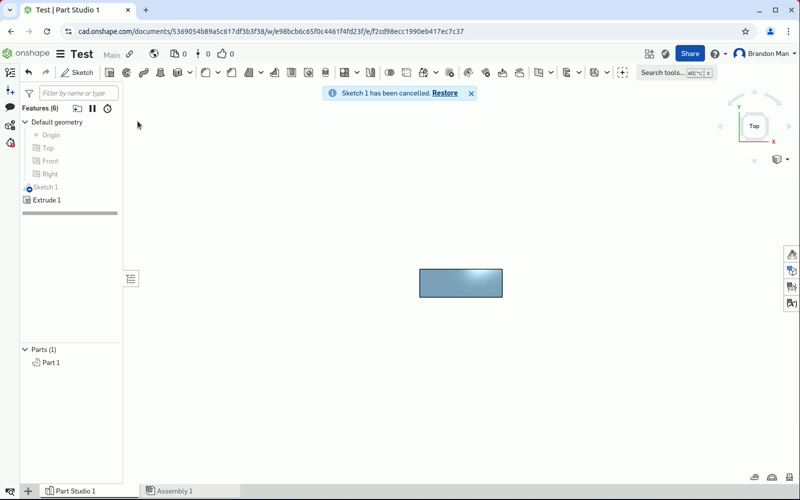
mouse_move(73, 189)
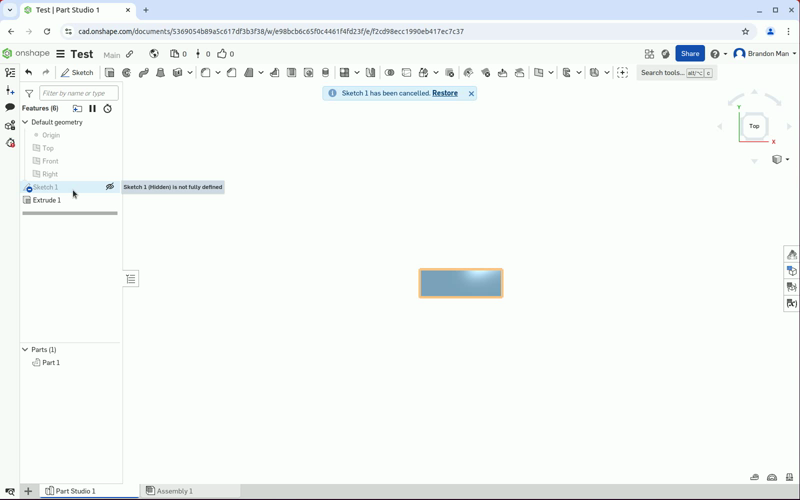
click(73, 189)
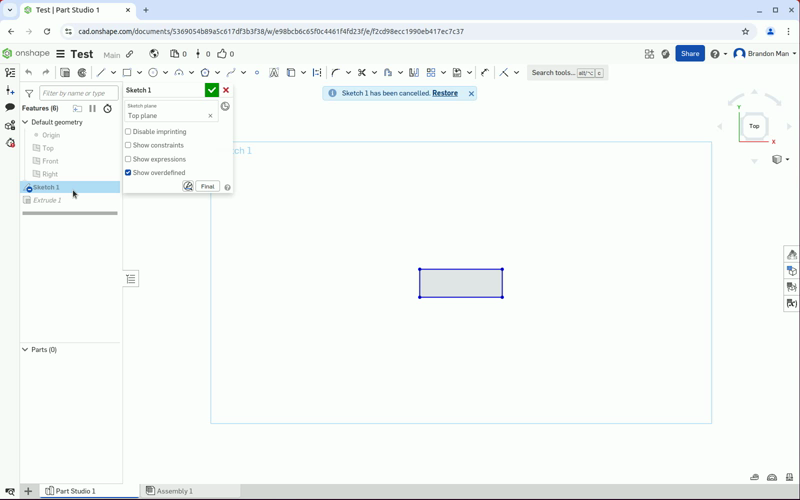
mouse_move(229, 92)
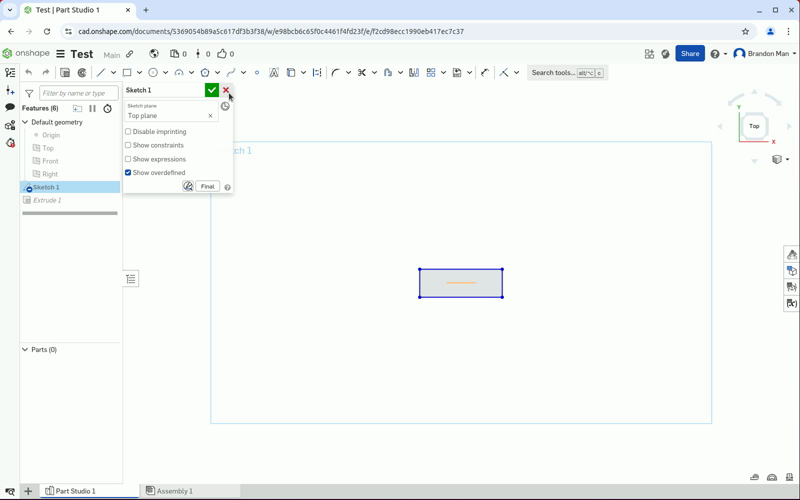
click(229, 92)
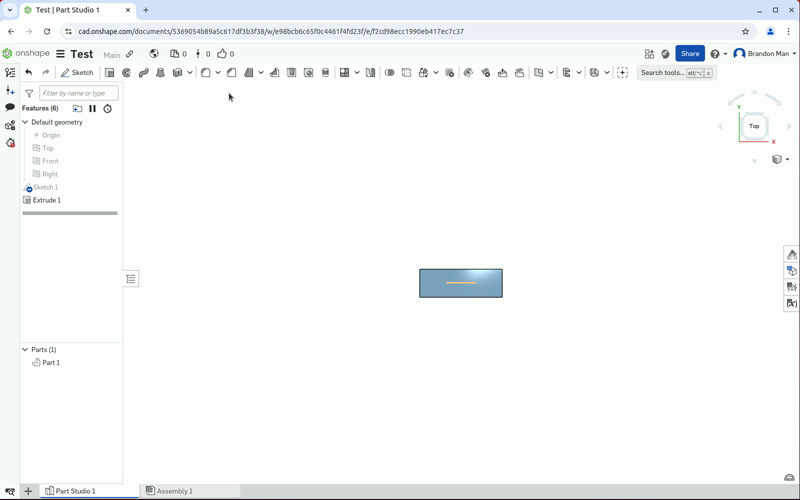
mouse_move(73, 352)
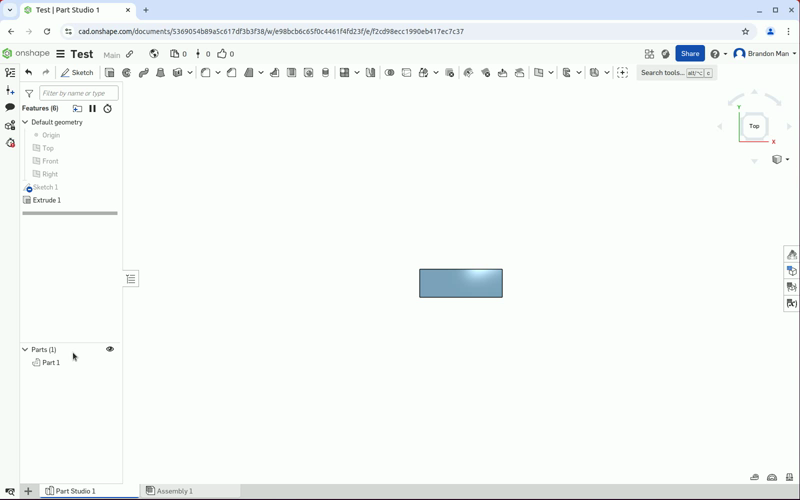
key(y)
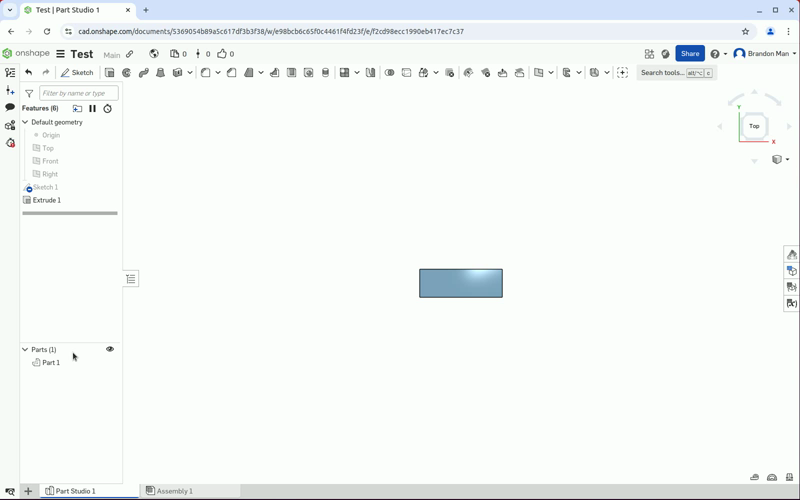
key(shift+p)
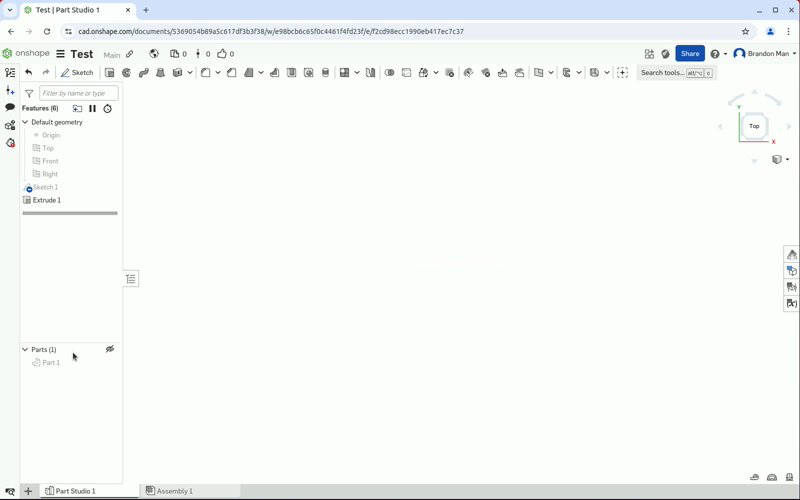
key(space)
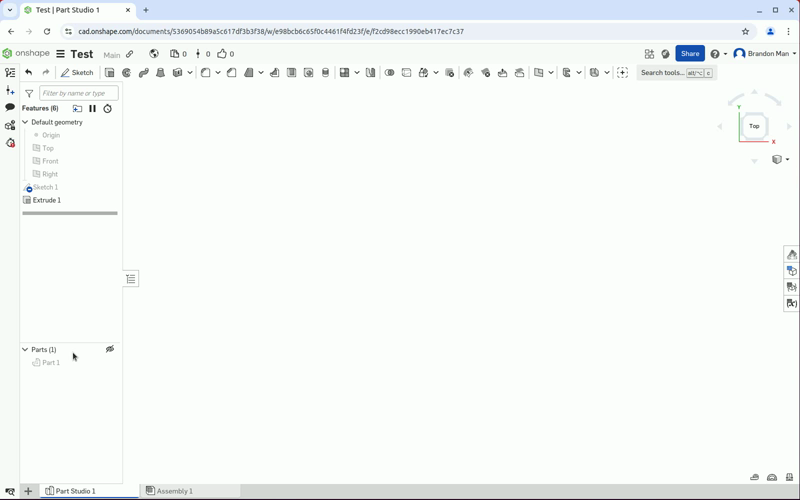
key_down(shift)
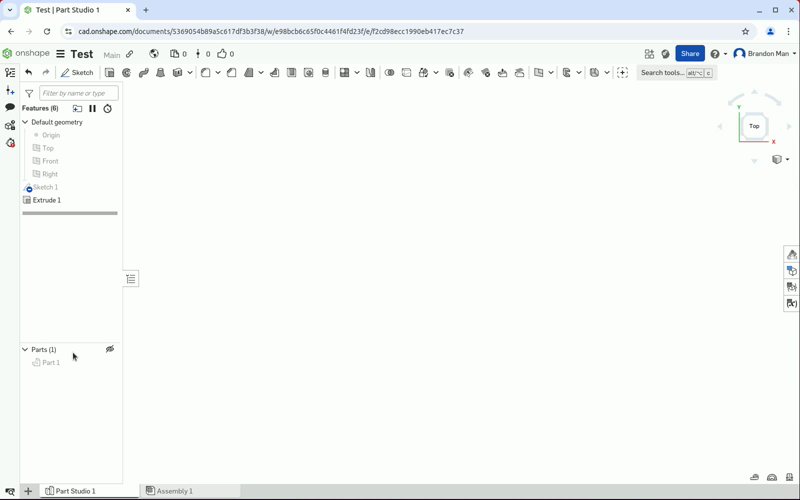
key(up)
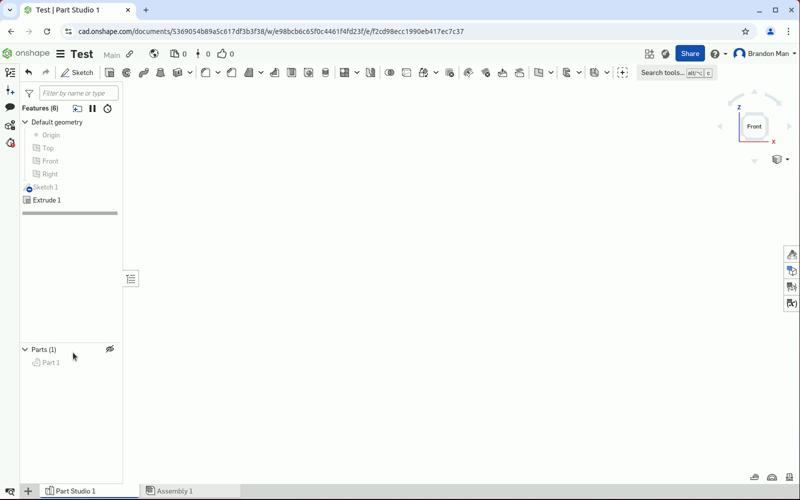
key_up(shift)
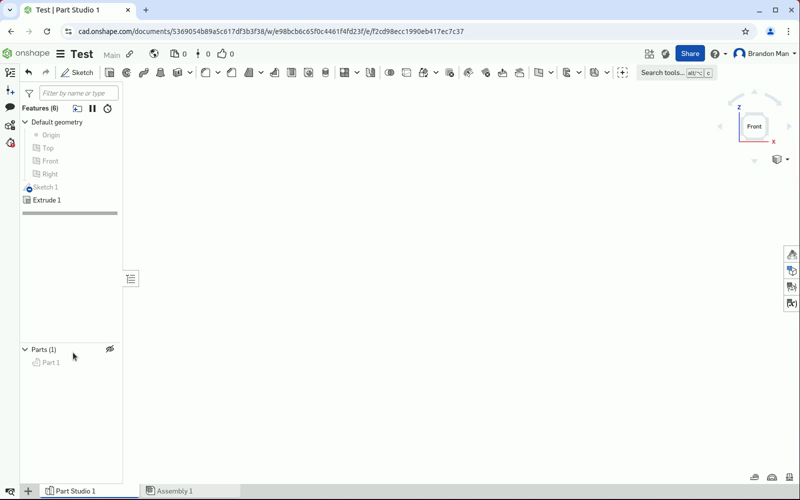
key(space)
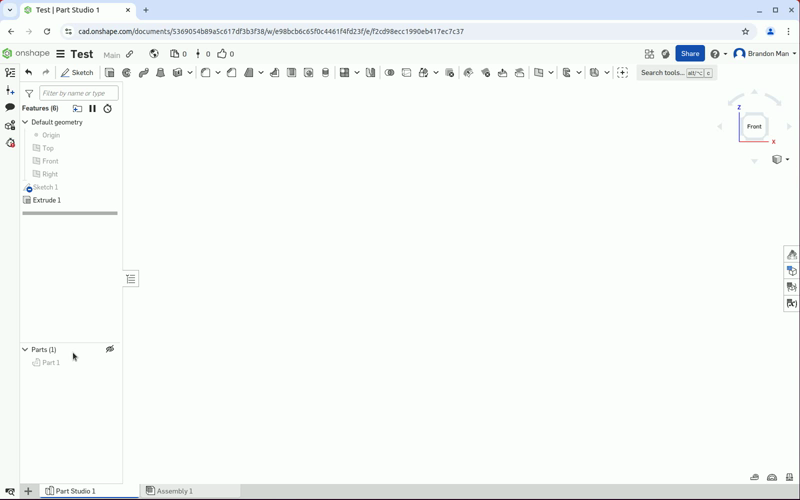
key_down(shift)
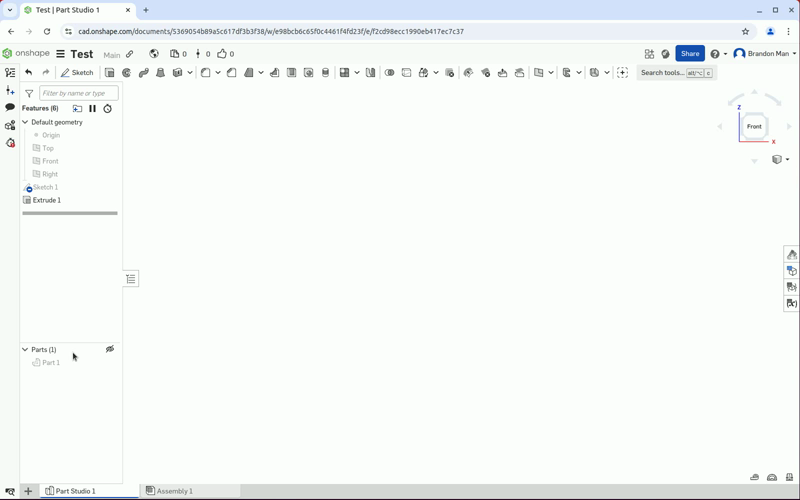
key(left)
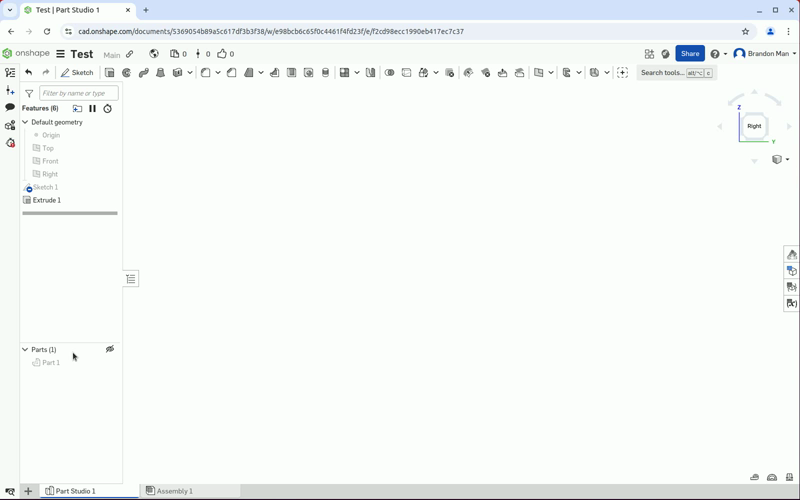
key_up(shift)
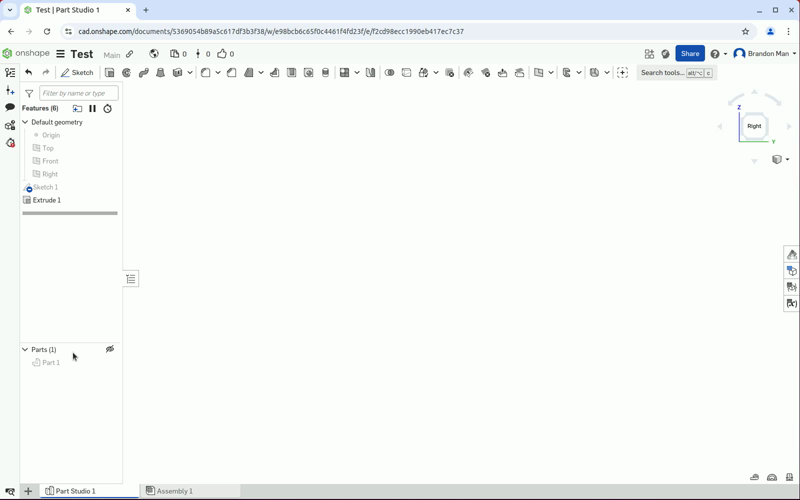
mouse_move(73, 352)
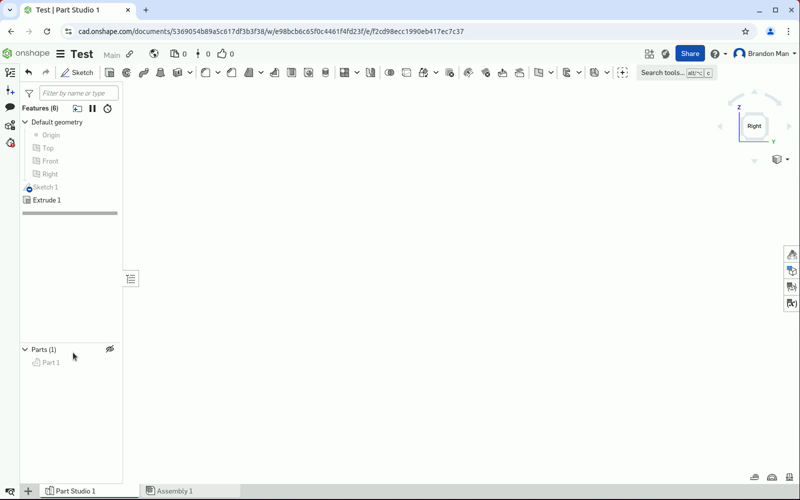
key(shift+y)
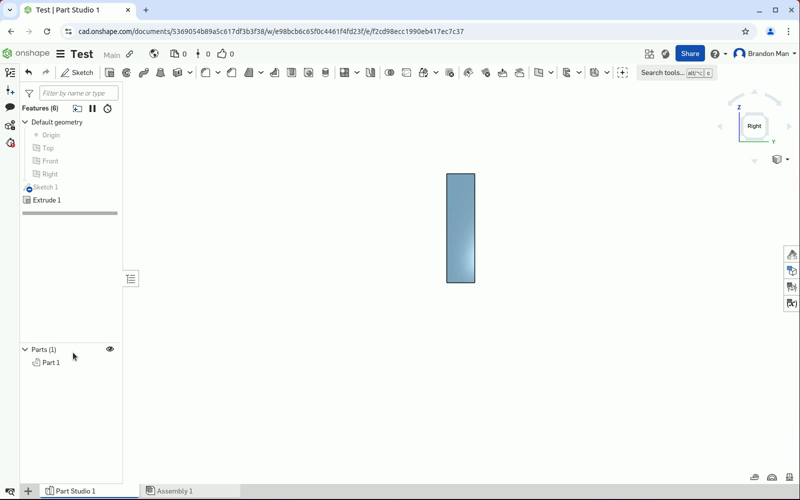
mouse_move(541, 75)
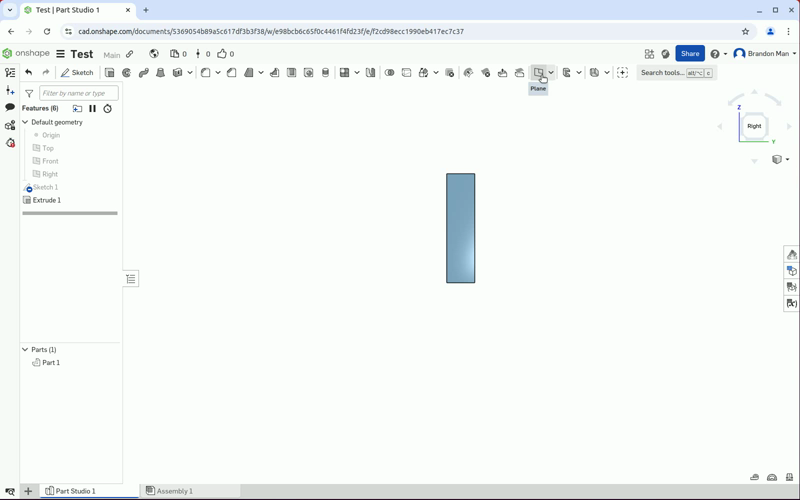
click(541, 75)
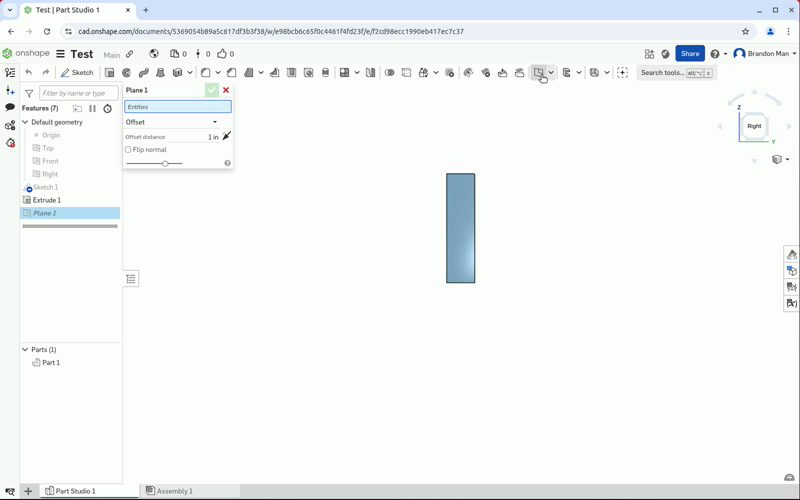
mouse_move(73, 176)
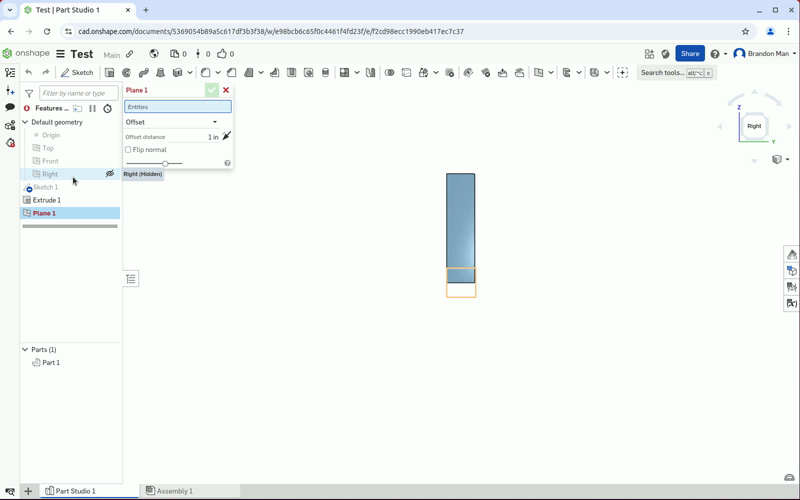
click(73, 176)
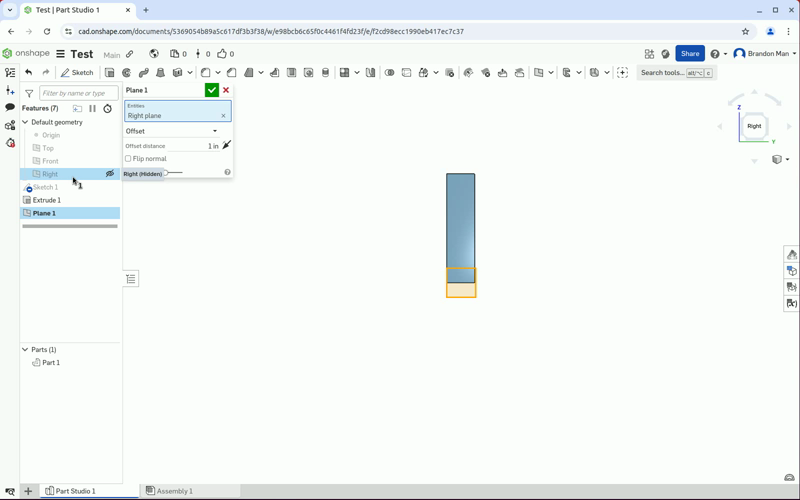
key(tab, 2)
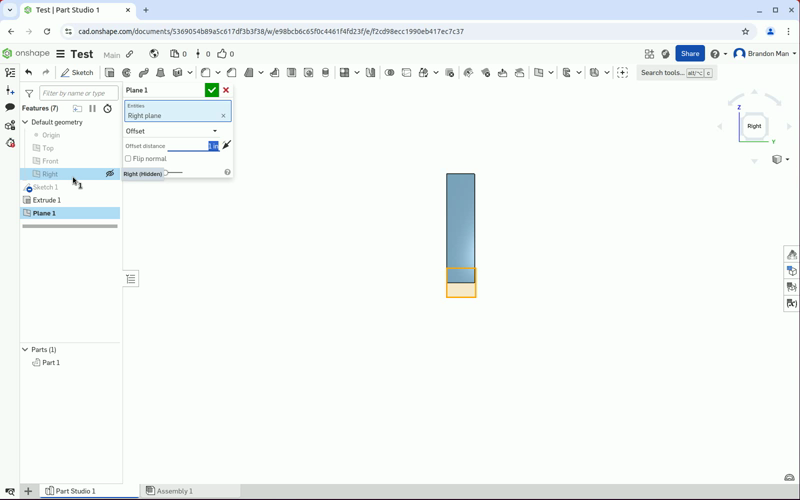
text(8.411)
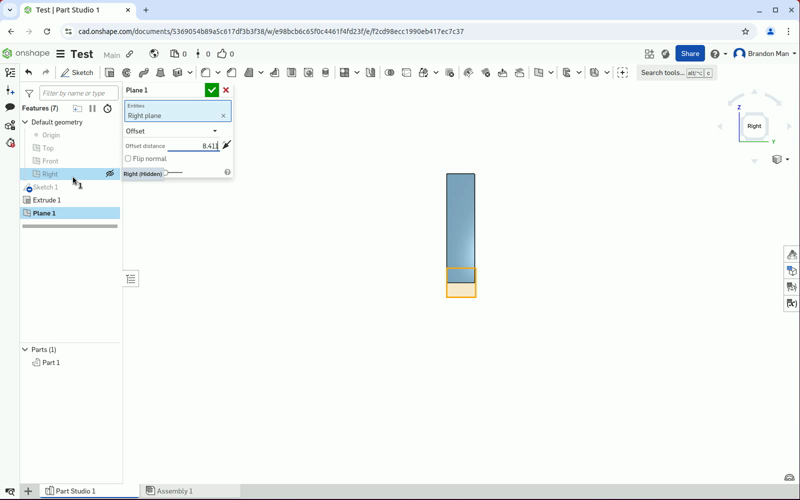
key(enter, 2)
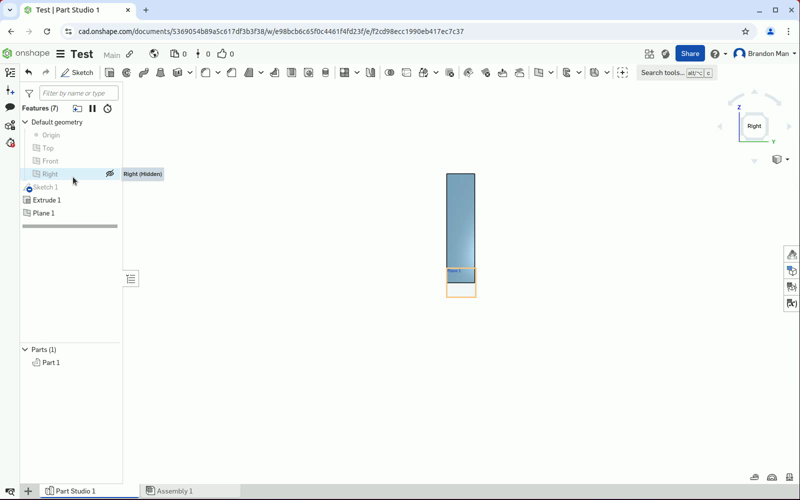
key(shift+s)
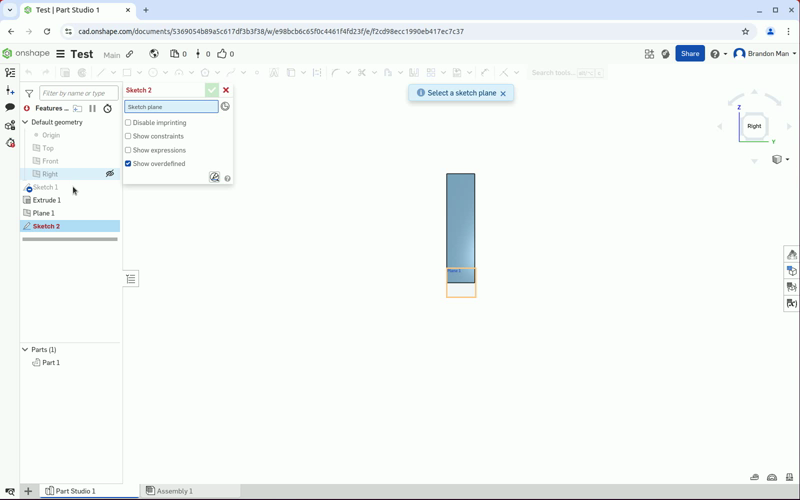
mouse_move(73, 215)
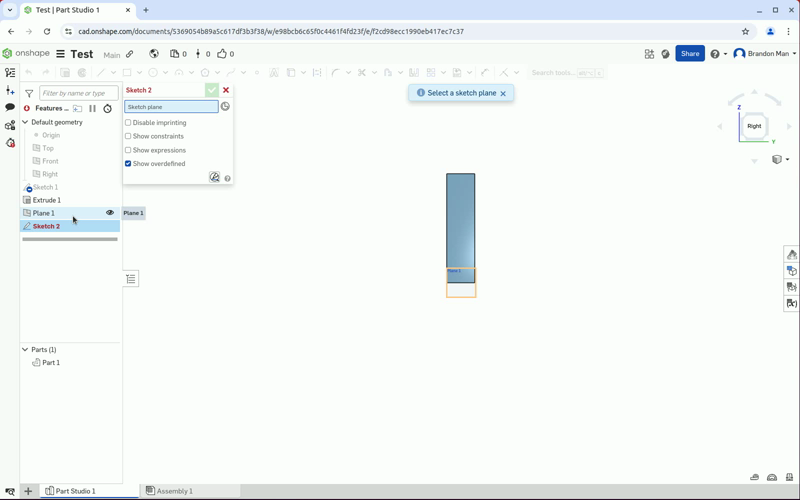
click(73, 215)
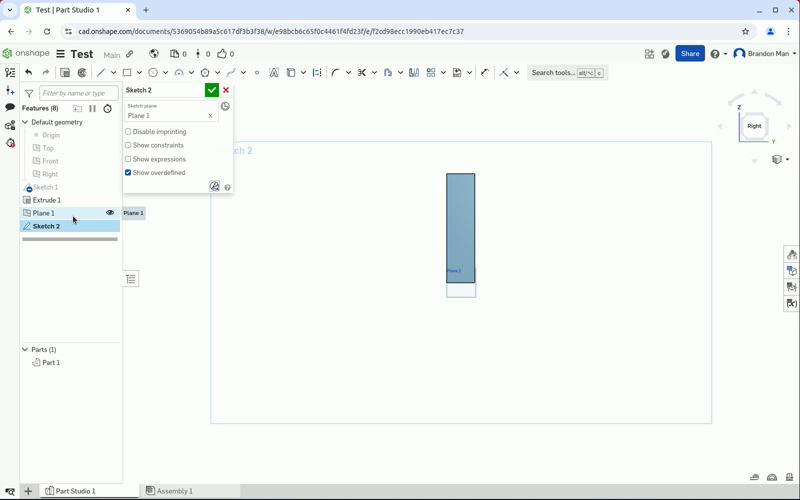
mouse_move(73, 352)
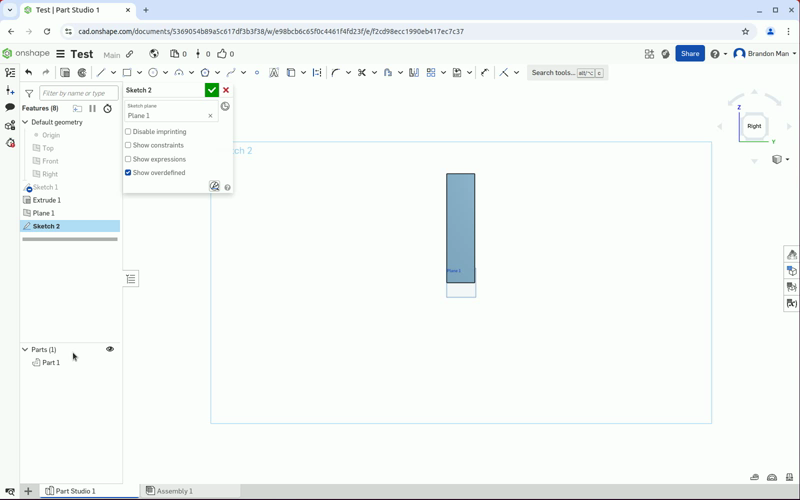
key(y)
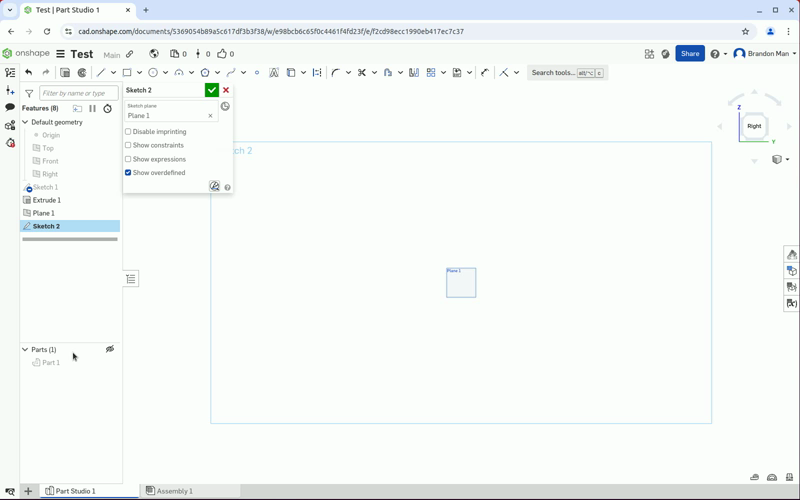
key(l)
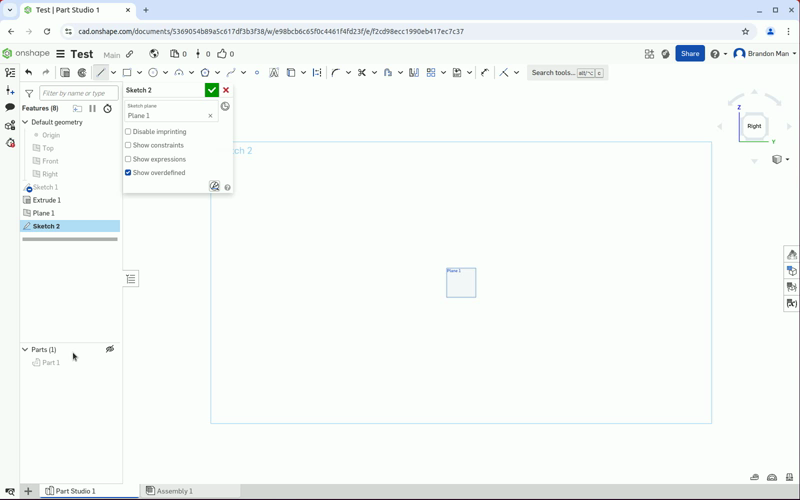
key_down(shift)
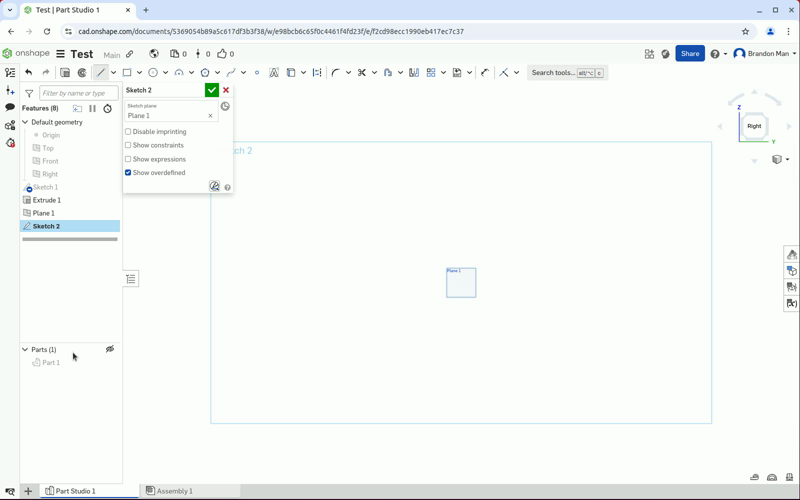
mouse_move(446, 282)
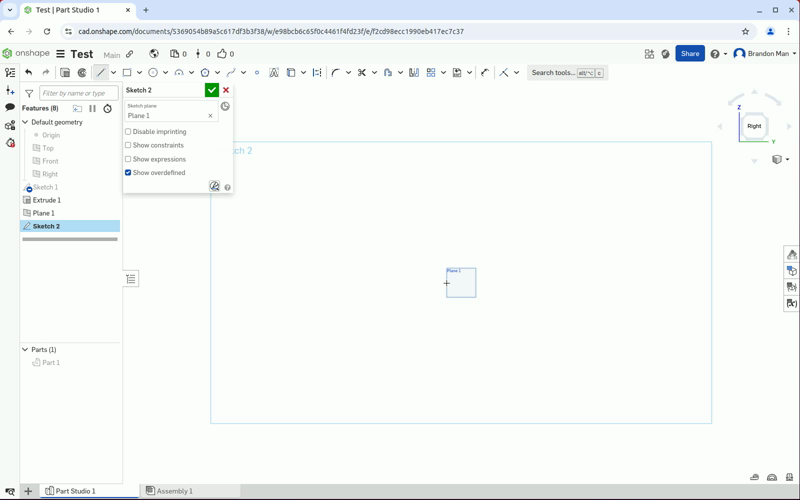
click(446, 282)
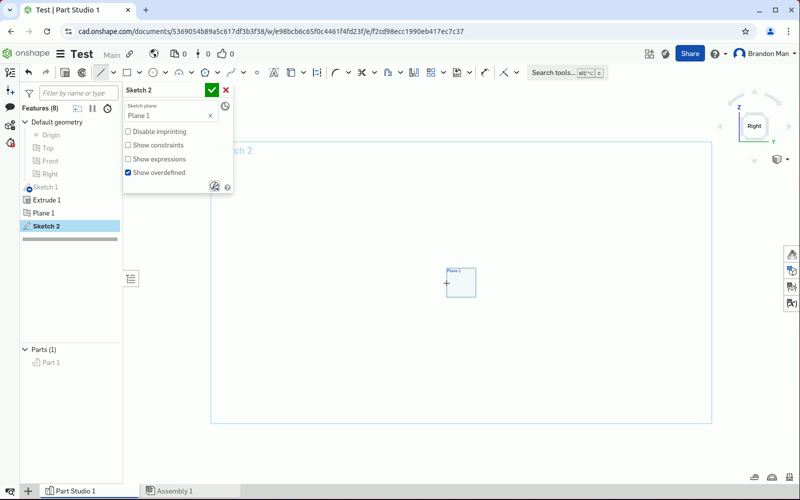
key_up(shift)
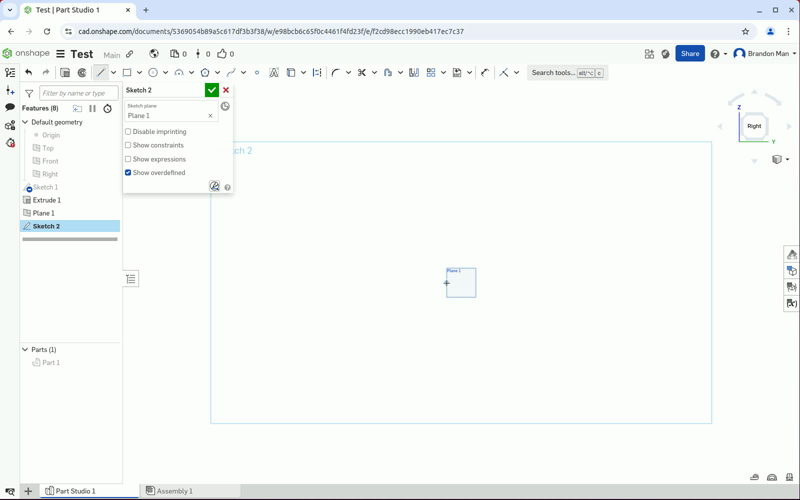
key_down(shift)
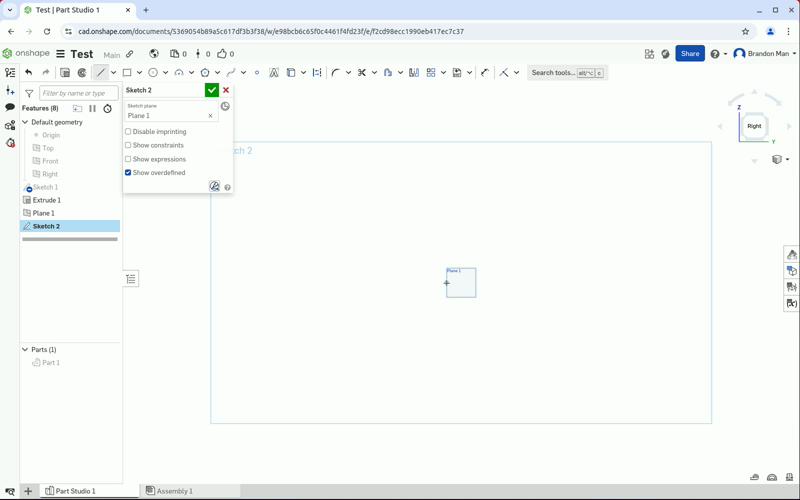
mouse_move(476, 282)
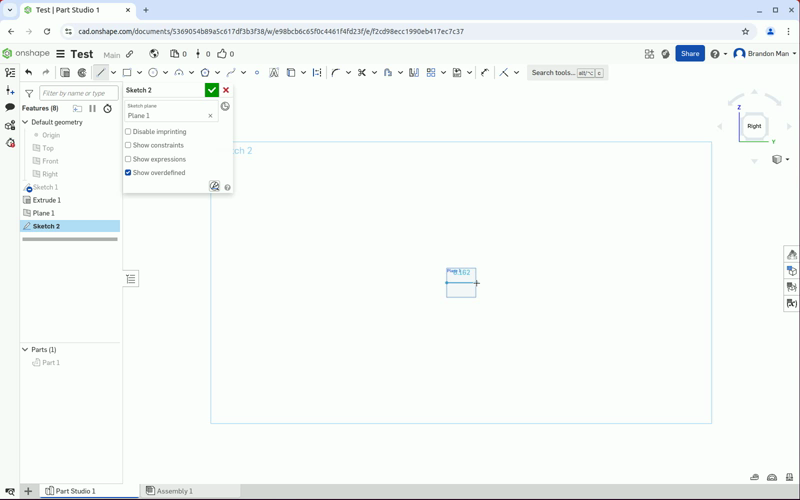
mouse_move(474, 282)
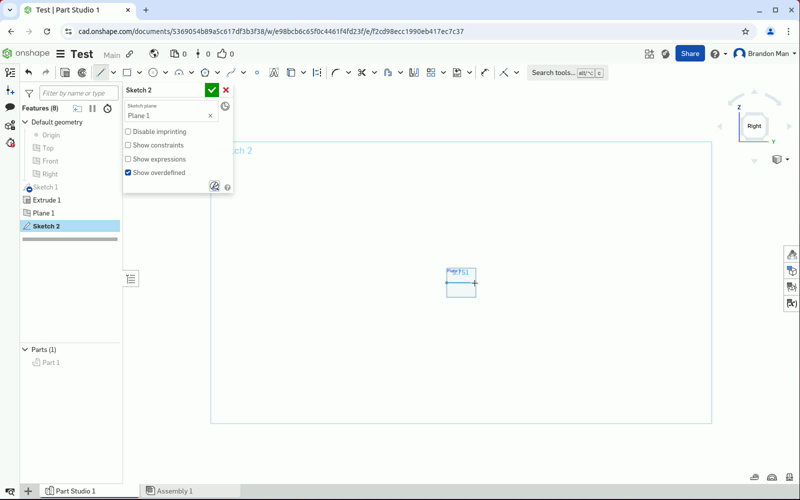
click(474, 282)
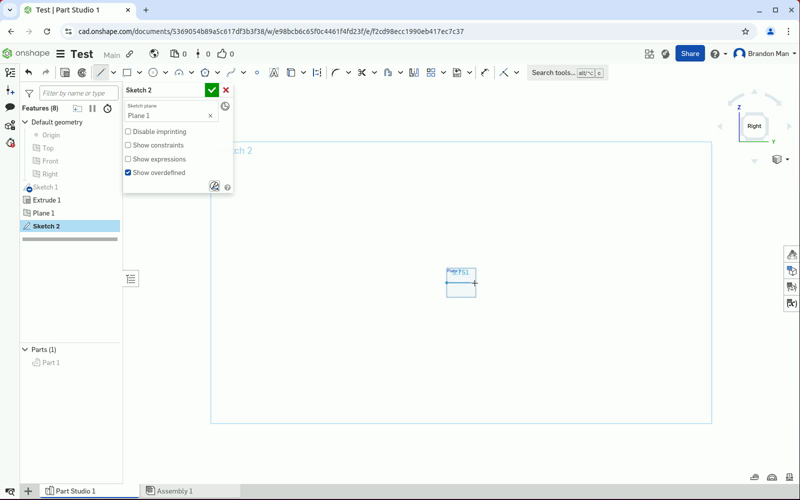
key_up(shift)
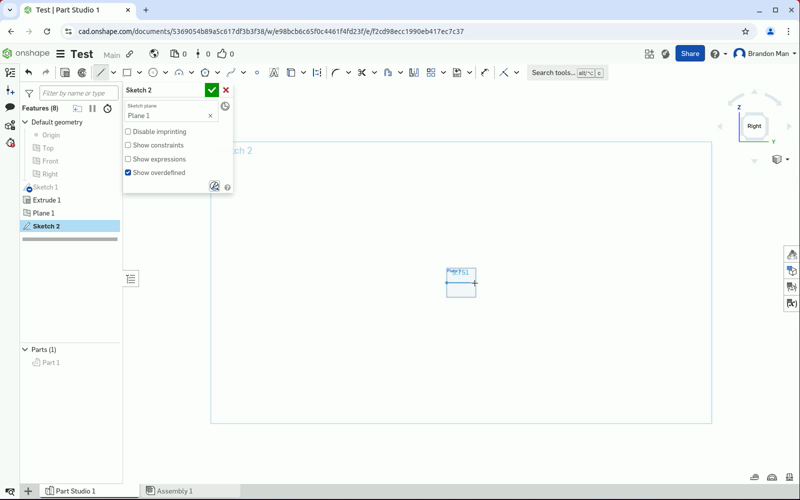
key_down(shift)
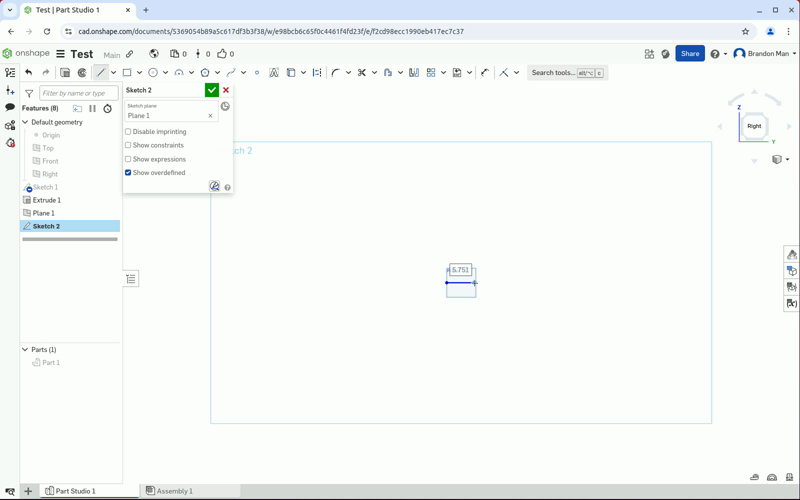
mouse_move(504, 282)
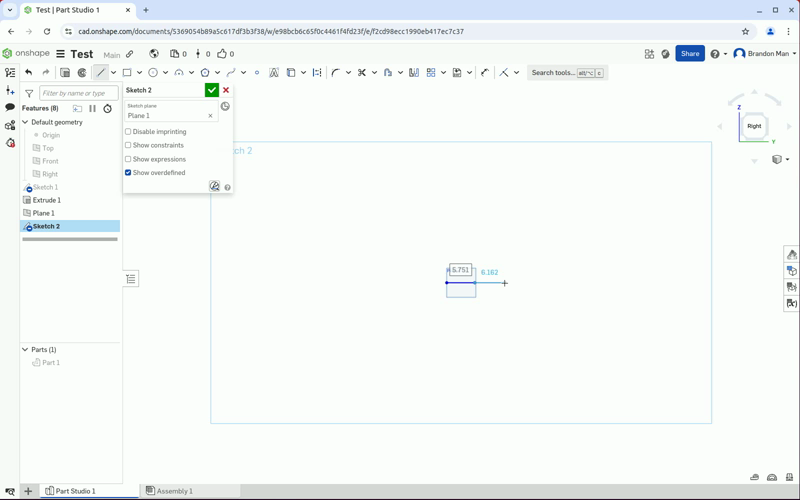
mouse_move(474, 271)
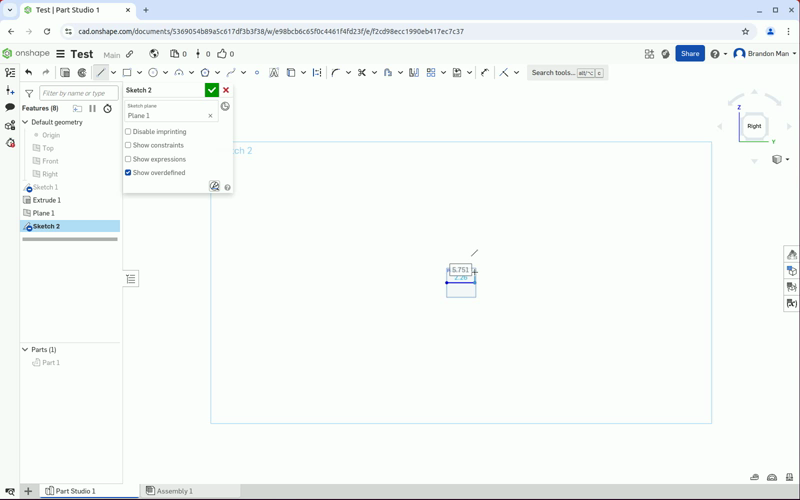
click(474, 271)
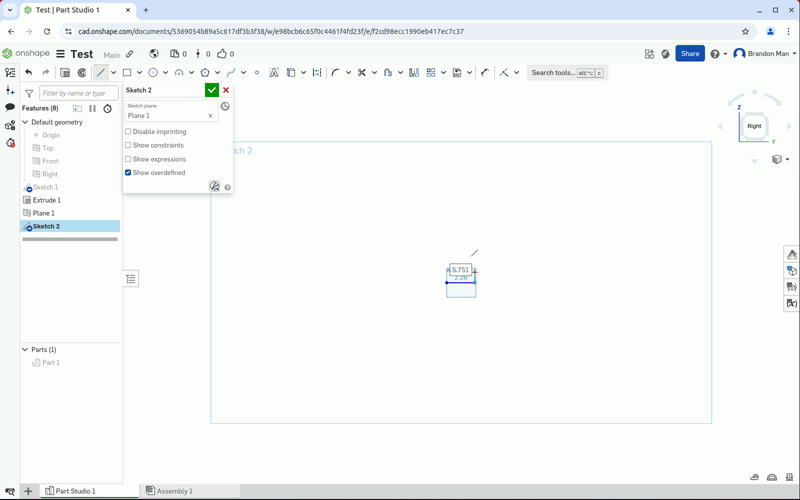
key_up(shift)
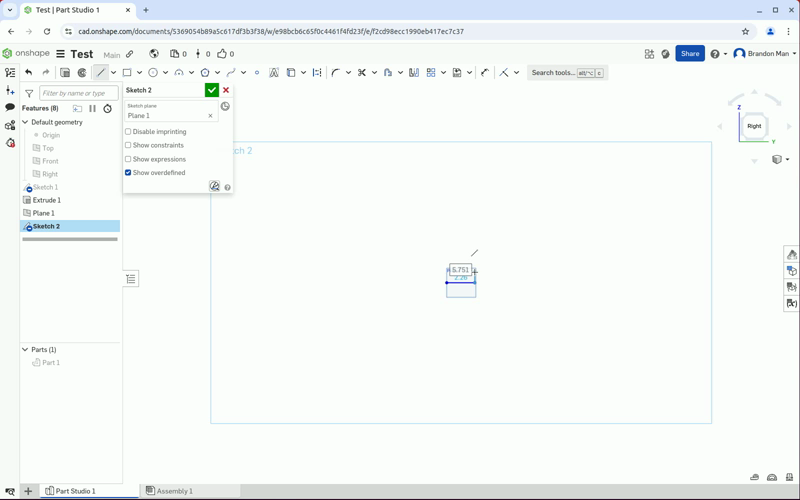
key_down(shift)
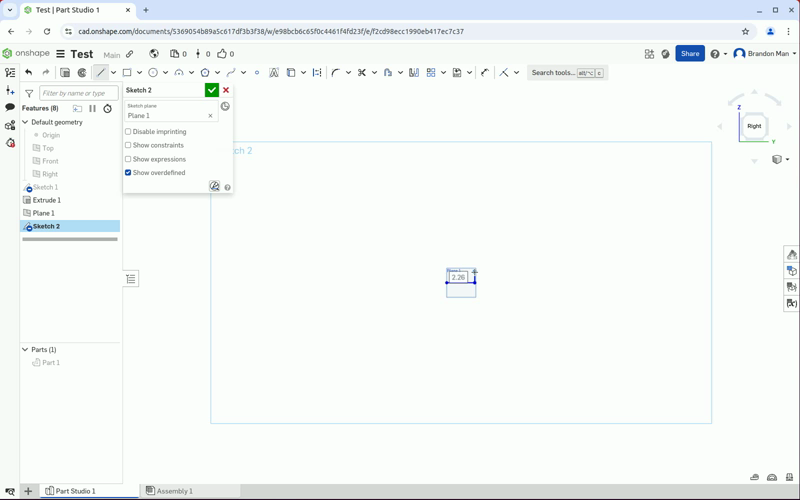
mouse_move(504, 271)
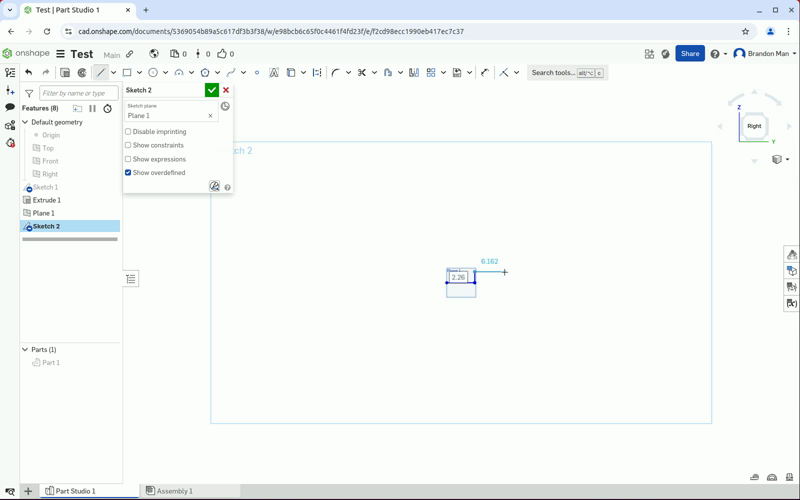
mouse_move(446, 271)
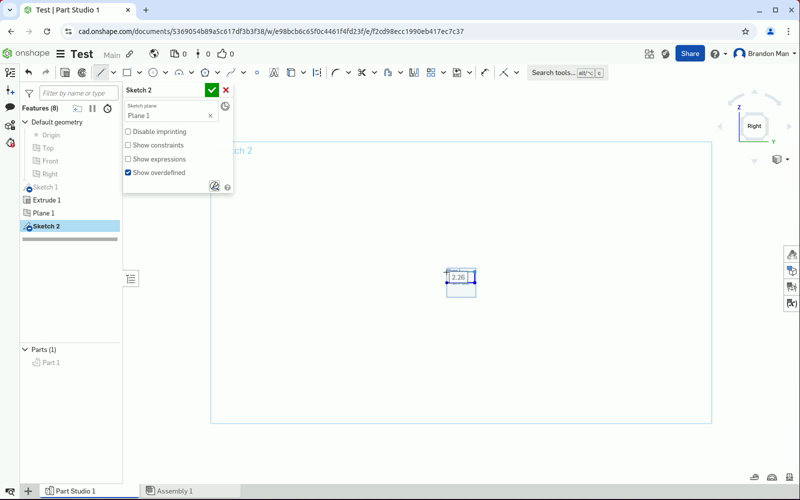
click(446, 271)
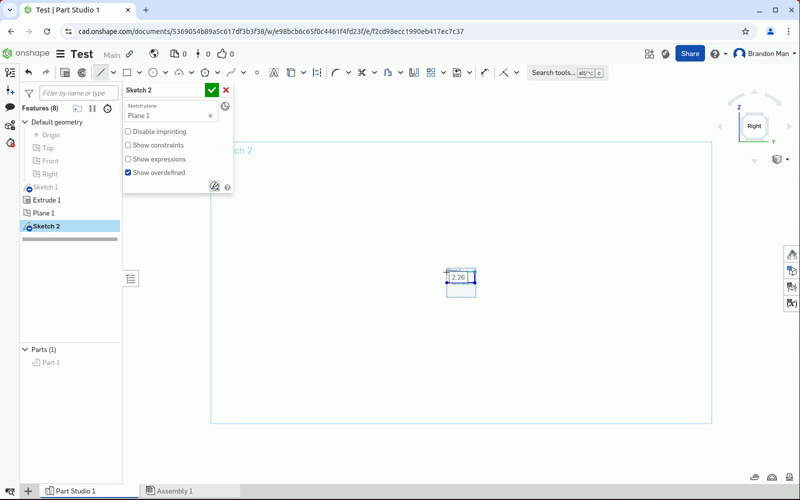
key_up(shift)
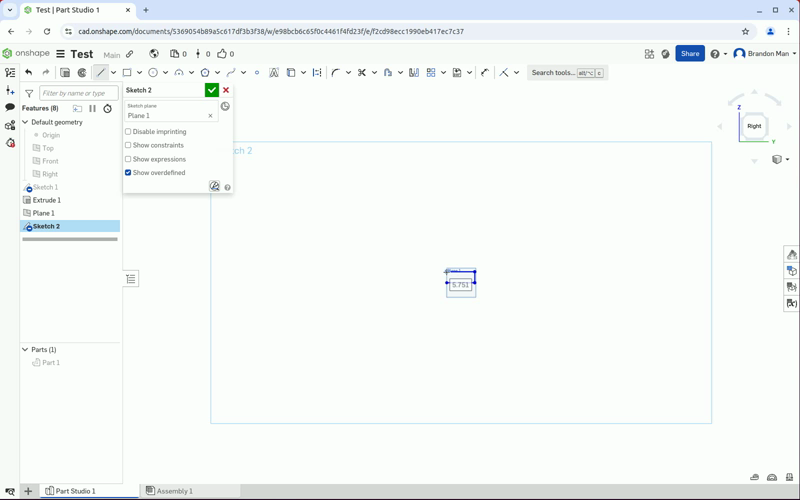
mouse_move(476, 271)
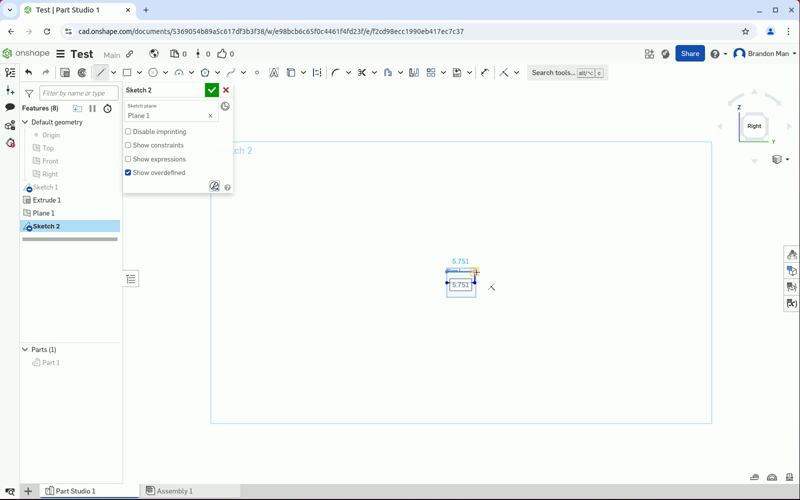
key_down(shift)
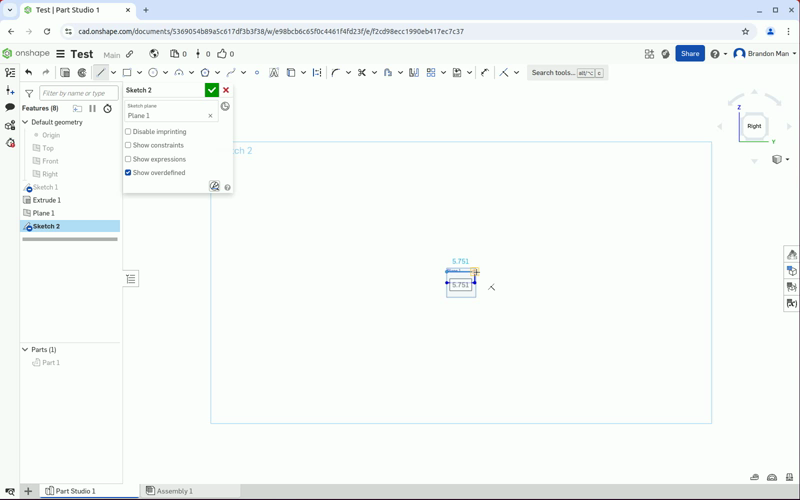
mouse_move(446, 282)
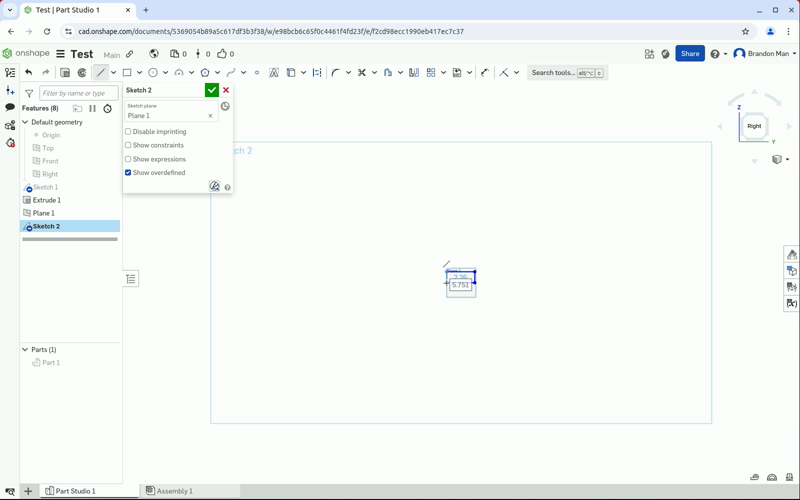
key_up(shift)
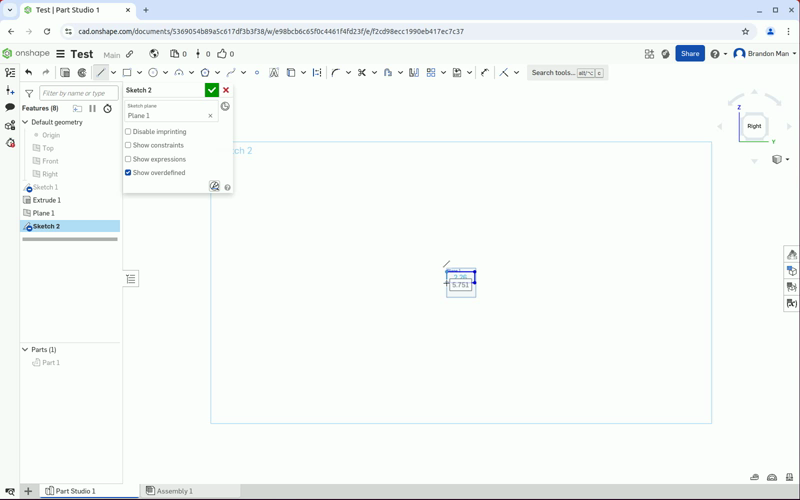
click(446, 282)
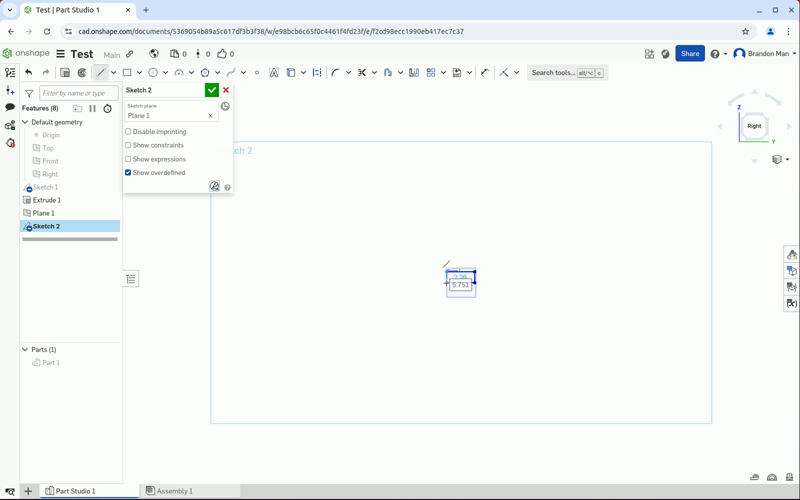
key(esc)
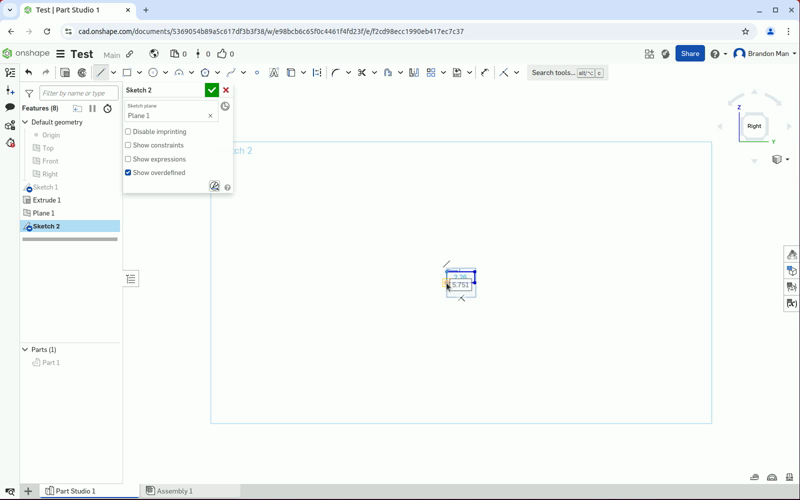
mouse_move(461, 272)
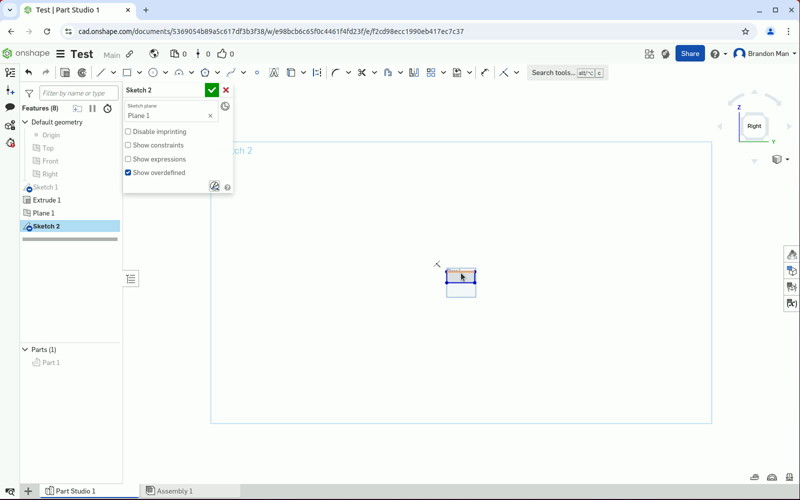
scroll(6)
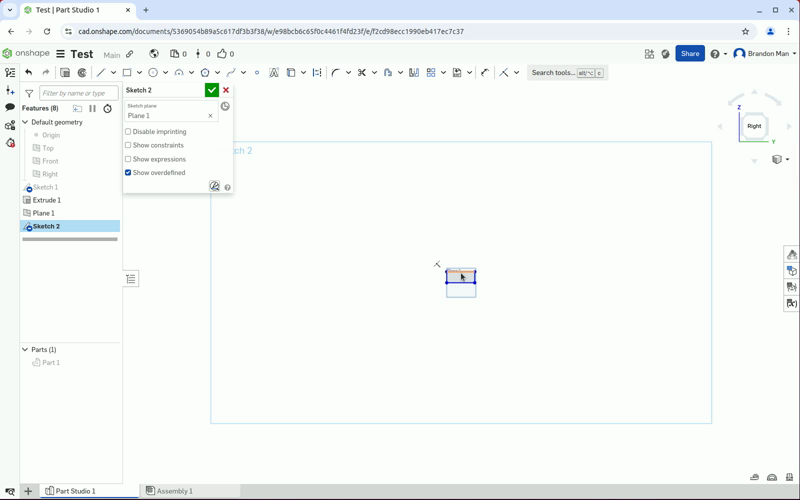
scroll(6)
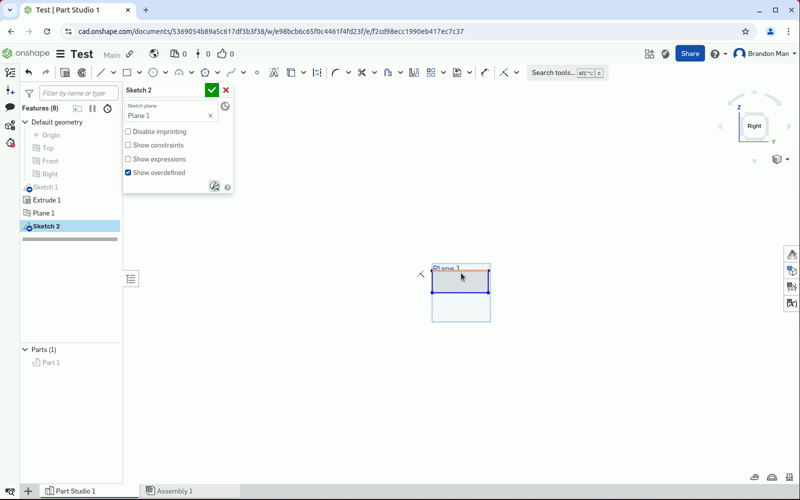
scroll(6)
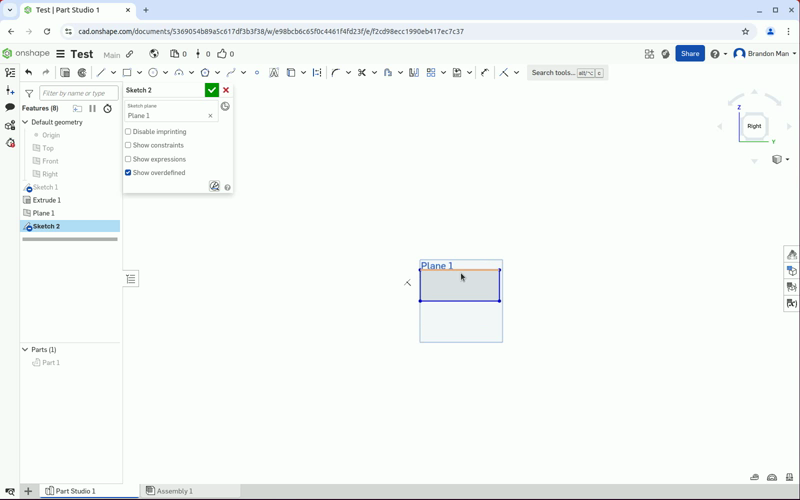
scroll(6)
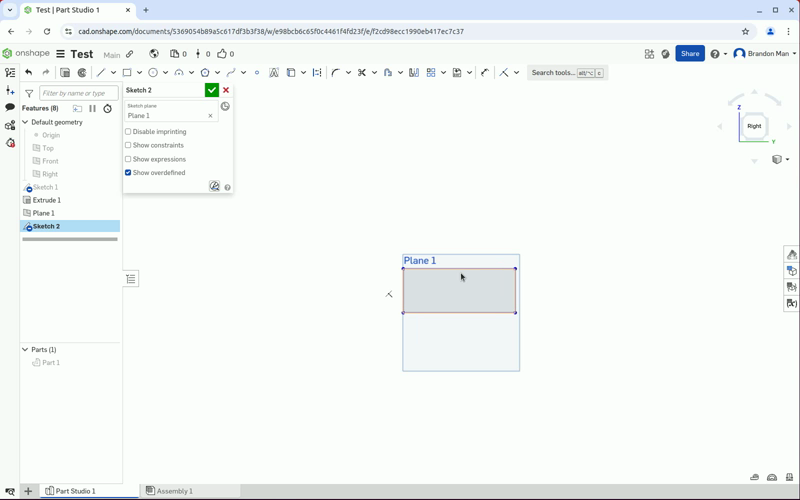
scroll(6)
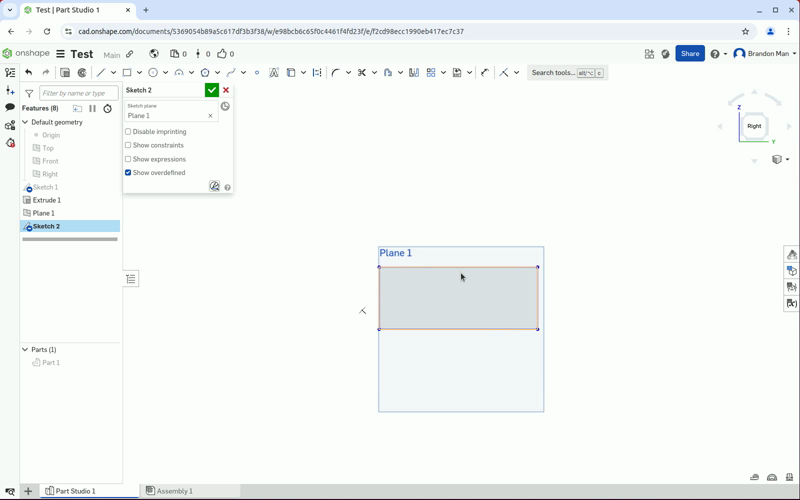
scroll(6)
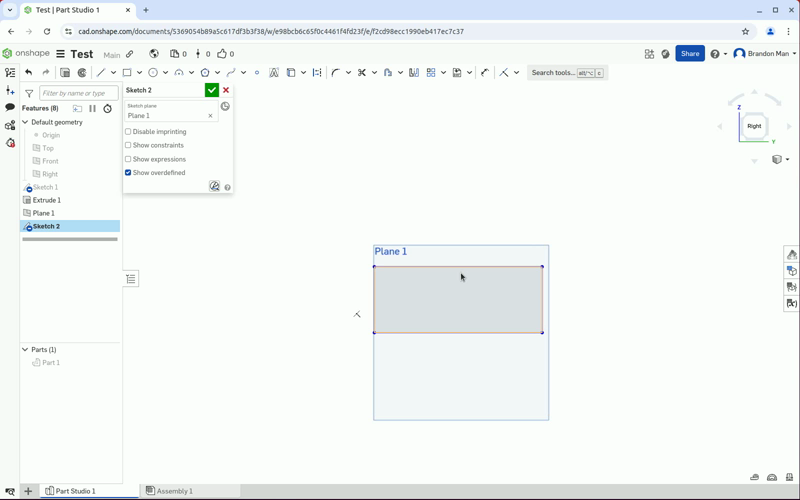
scroll(6)
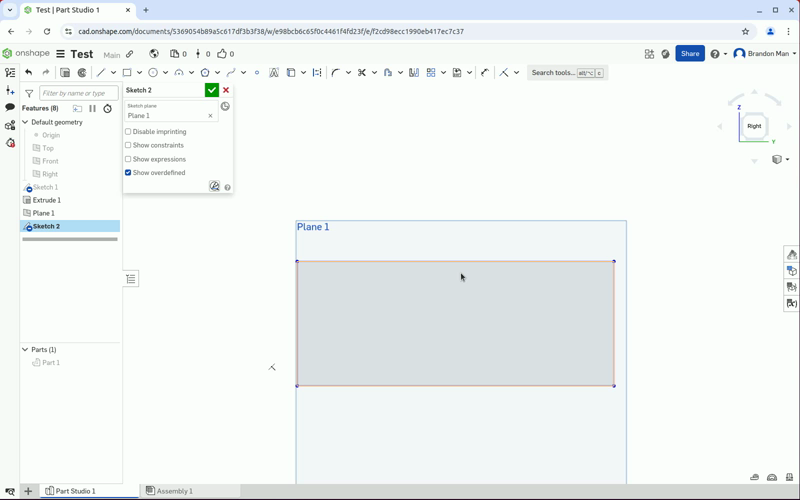
click(461, 272)
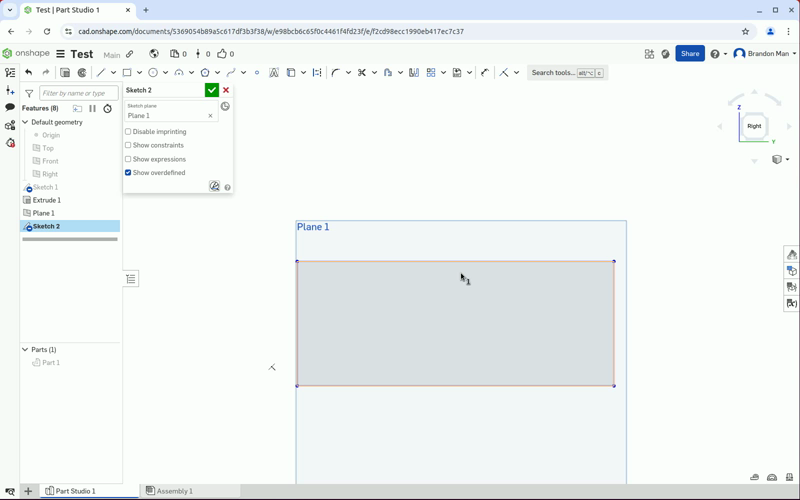
scroll(-6)
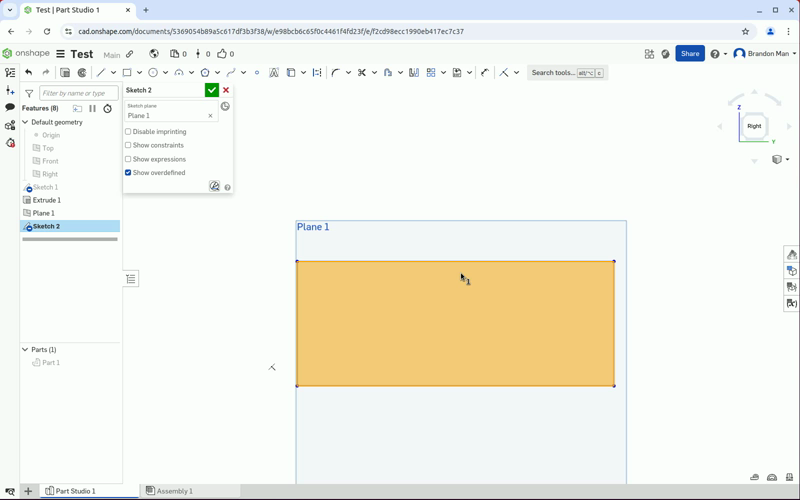
scroll(-6)
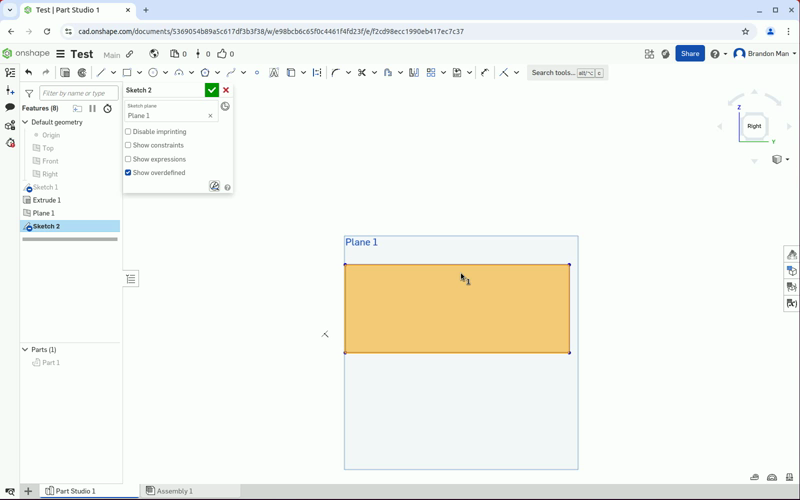
scroll(-6)
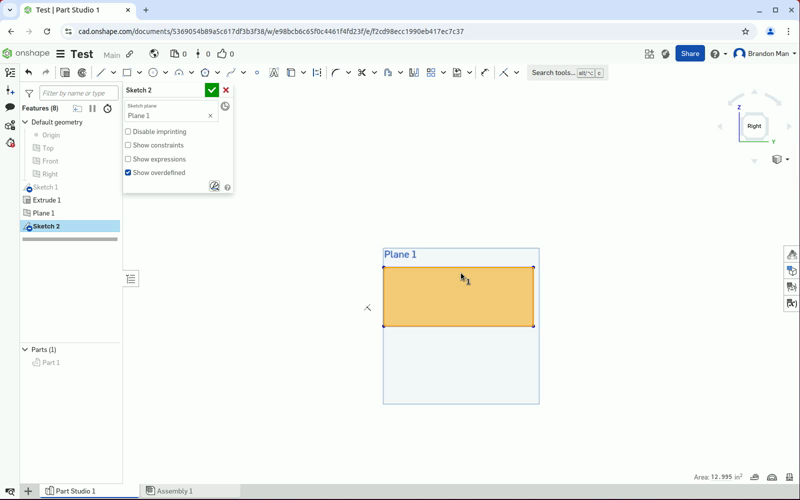
scroll(-6)
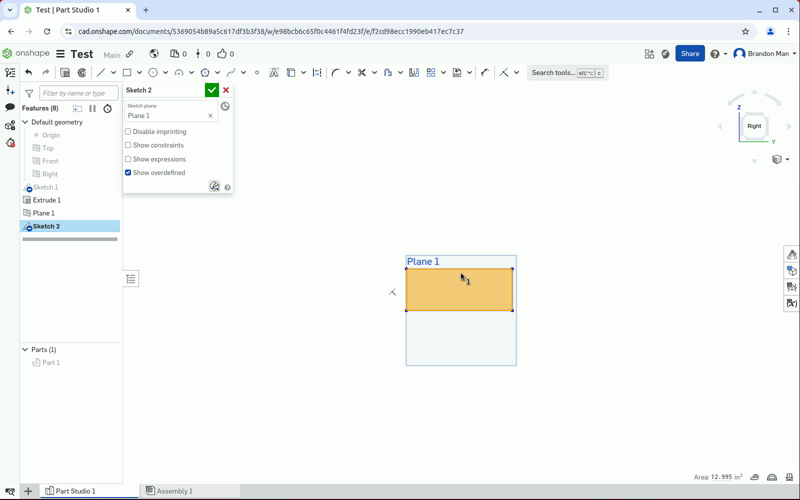
scroll(-6)
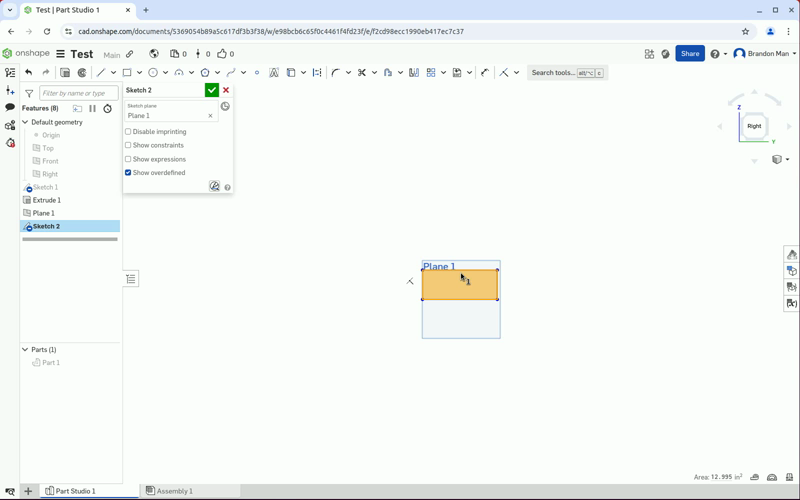
scroll(-6)
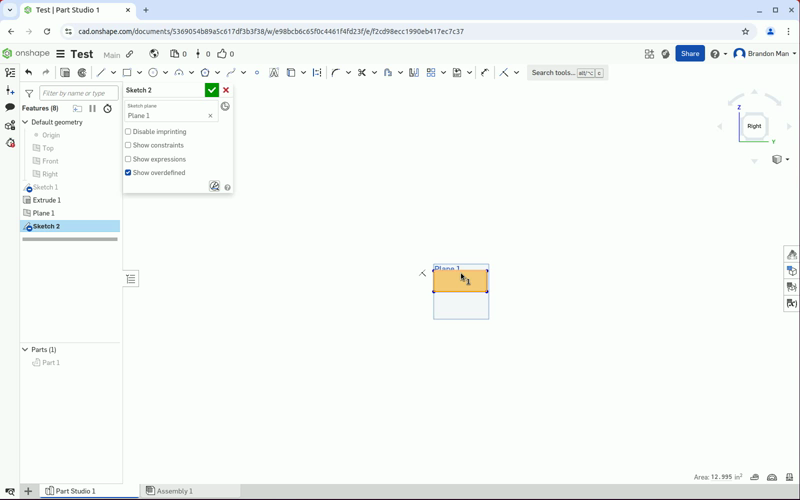
scroll(-6)
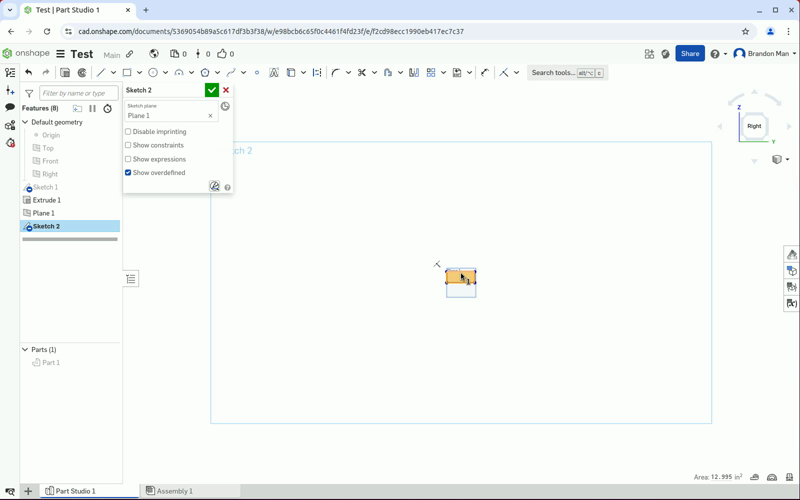
mouse_move(73, 352)
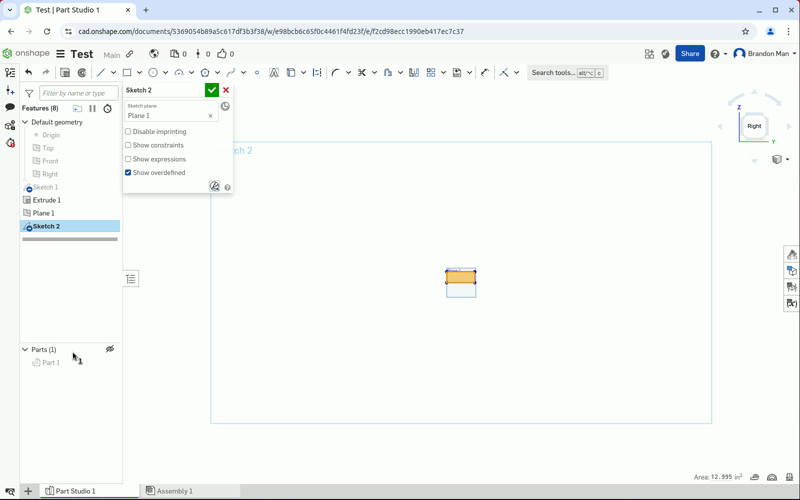
key(shift+y)
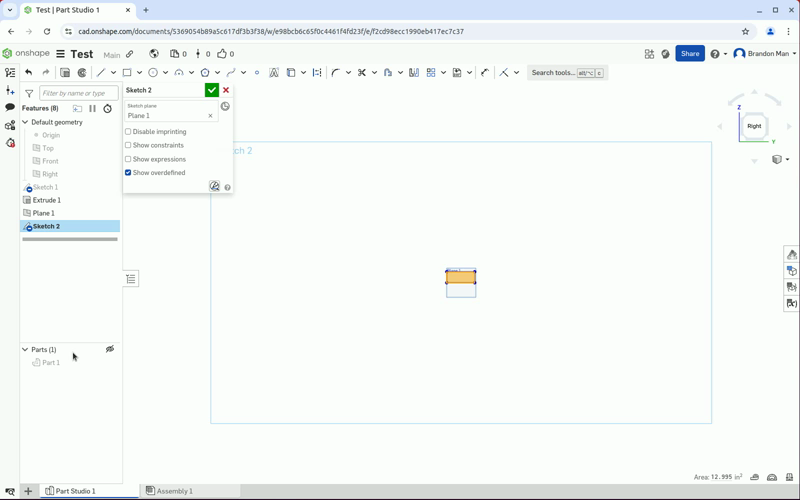
key(shift+e)
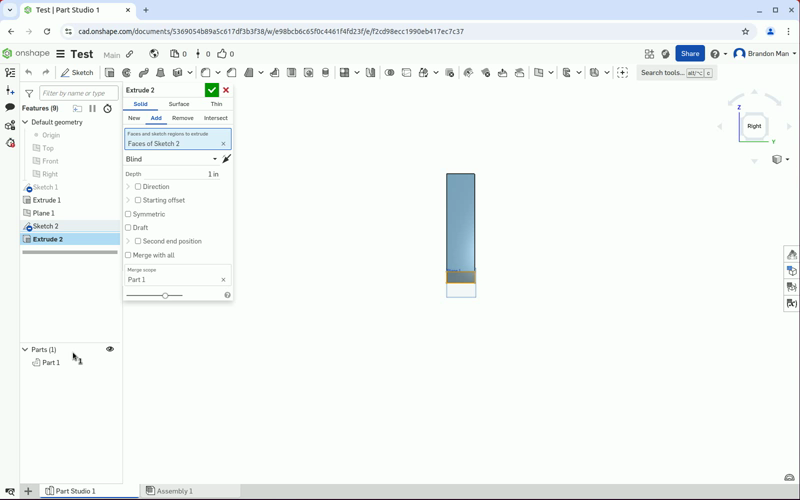
mouse_move(143, 106)
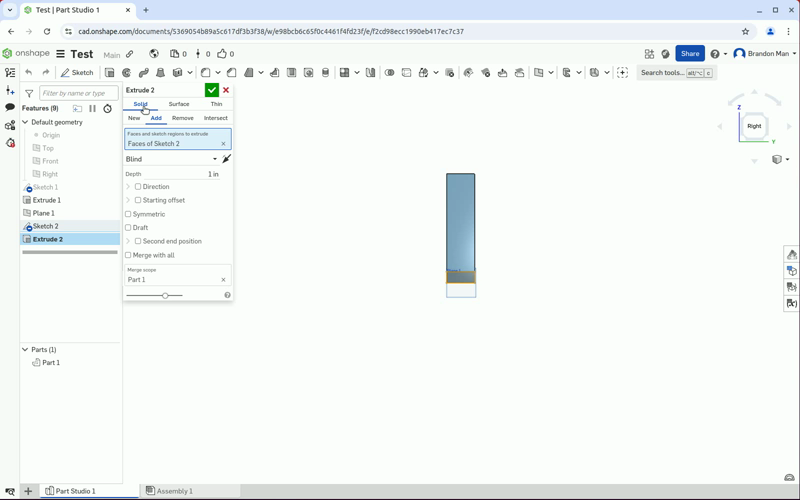
click(143, 106)
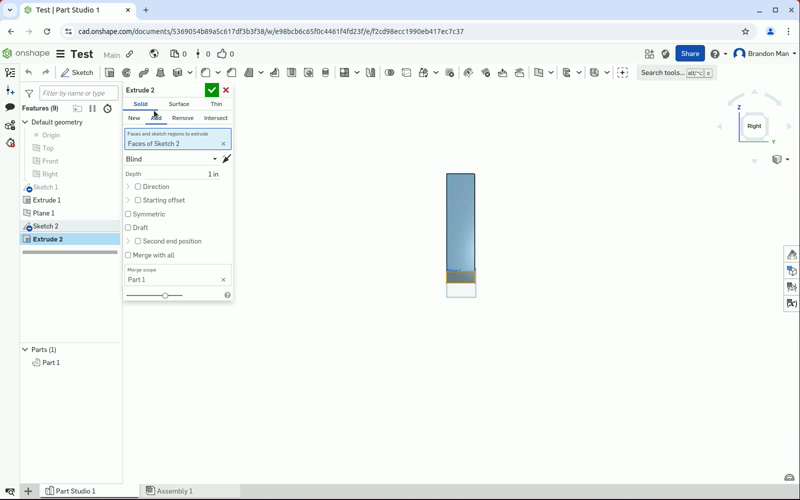
mouse_move(186, 120)
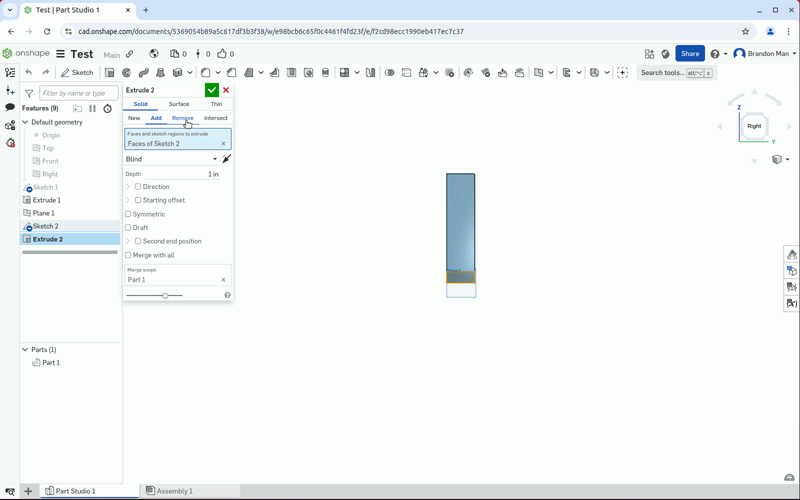
click(186, 120)
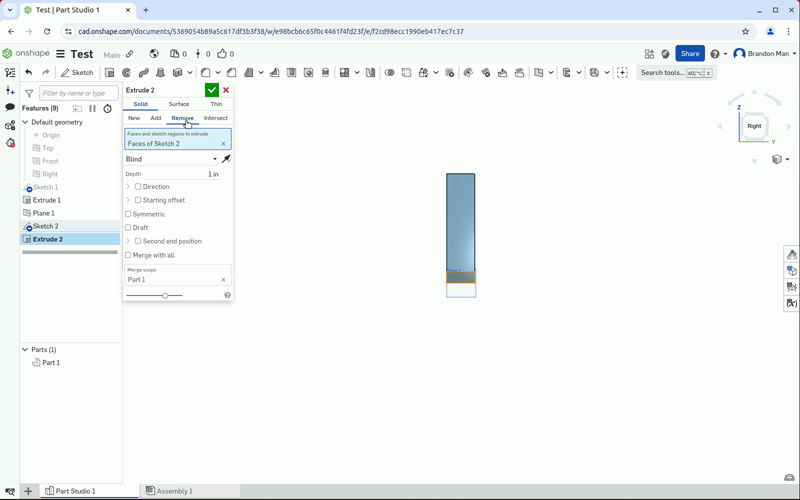
key(tab, 4)
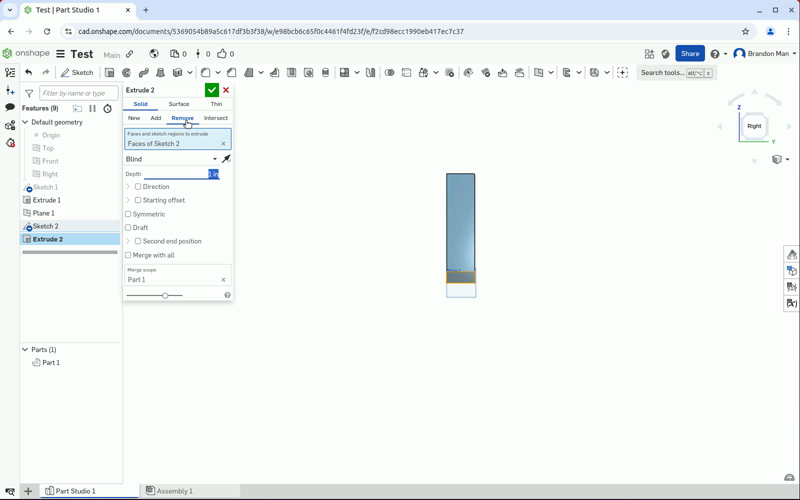
text(0.722)
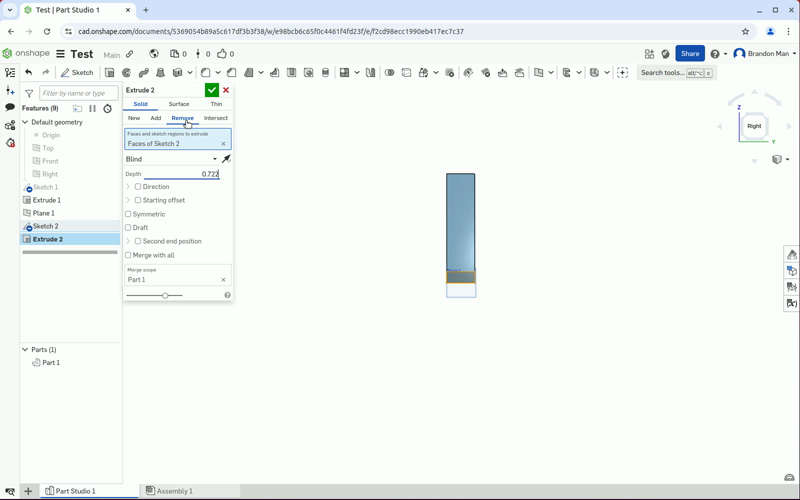
key(tab, 6)
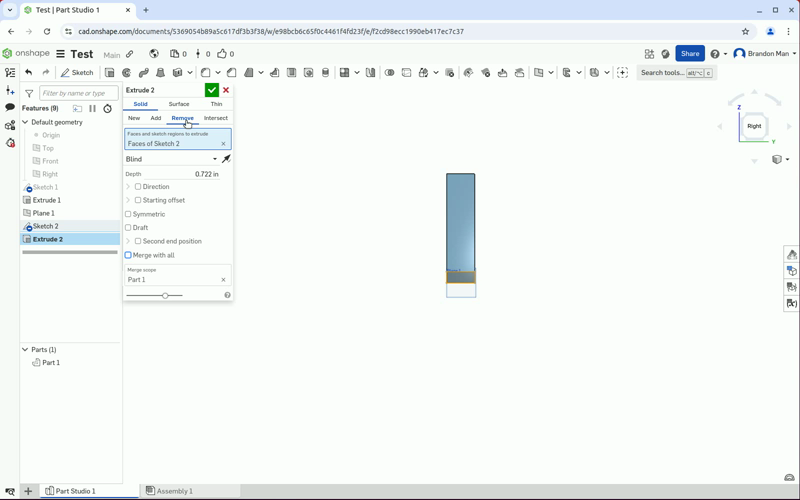
key(space)
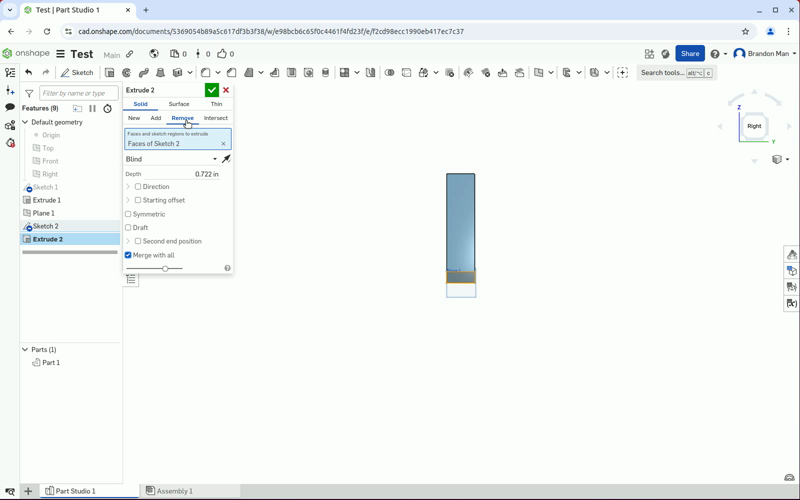
key(enter)
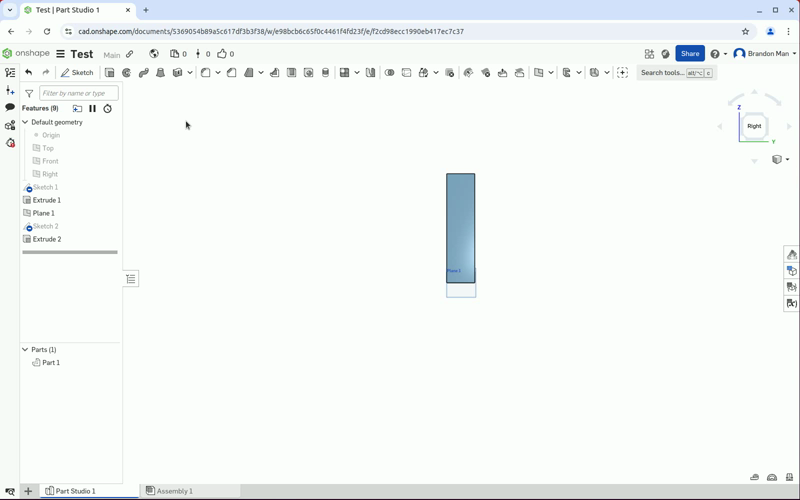
key(shift+h)
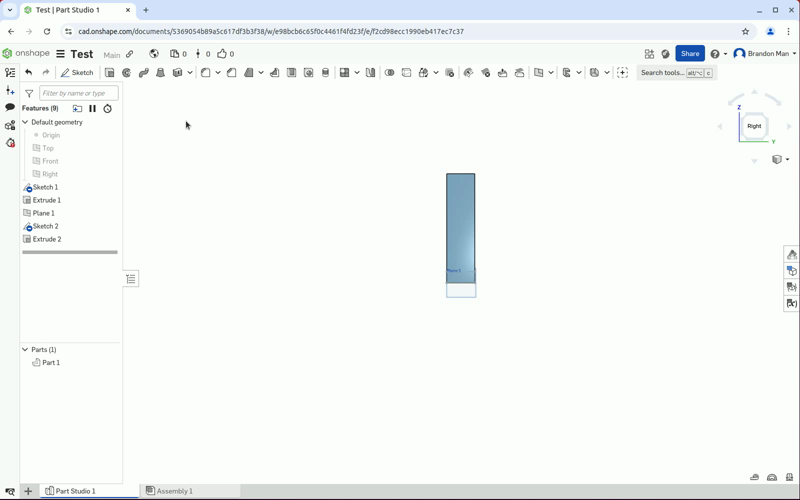
key(shift+h)
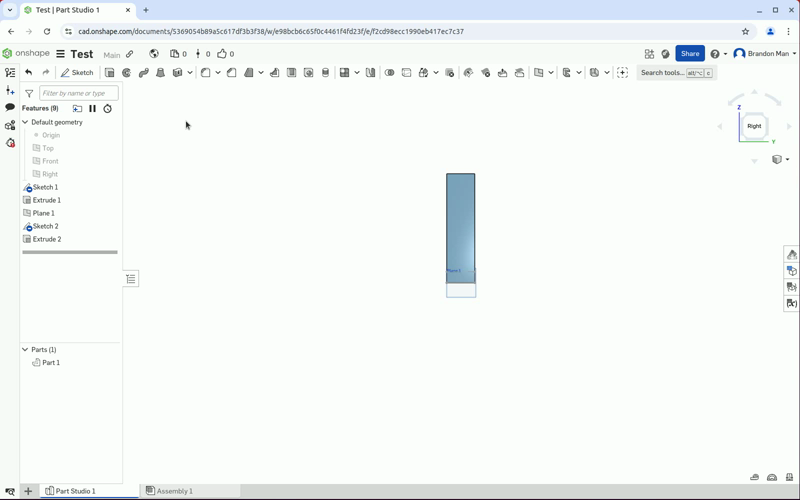
key(shift+7)
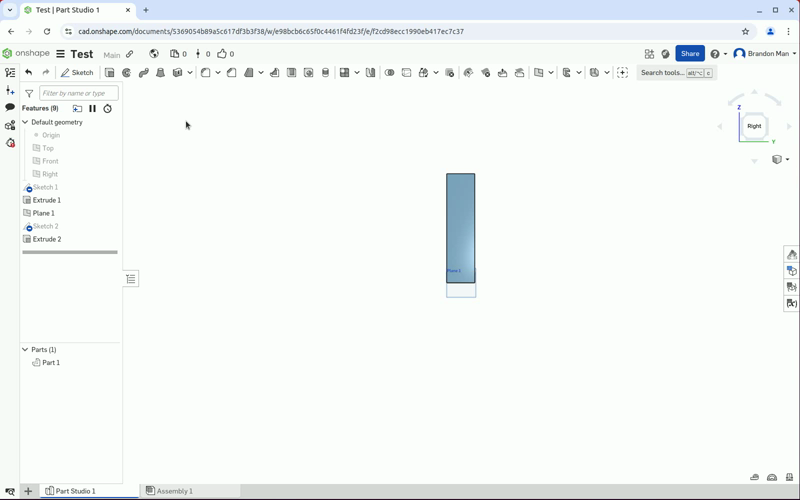
key(right, 2)
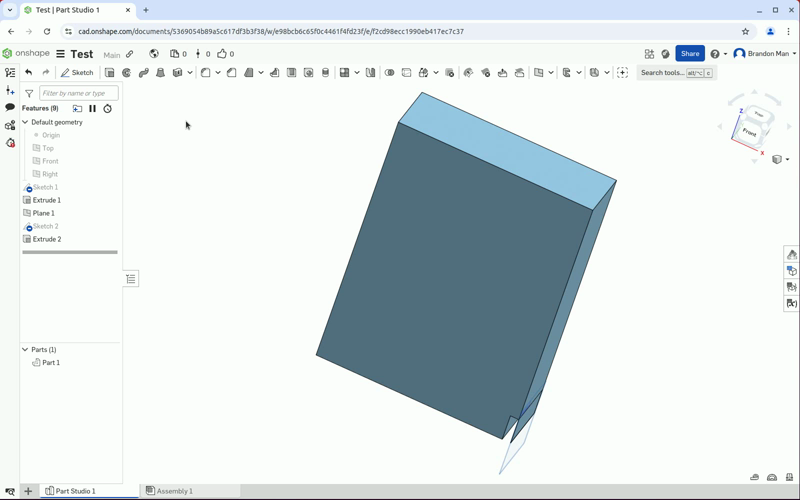
key(down, 2)
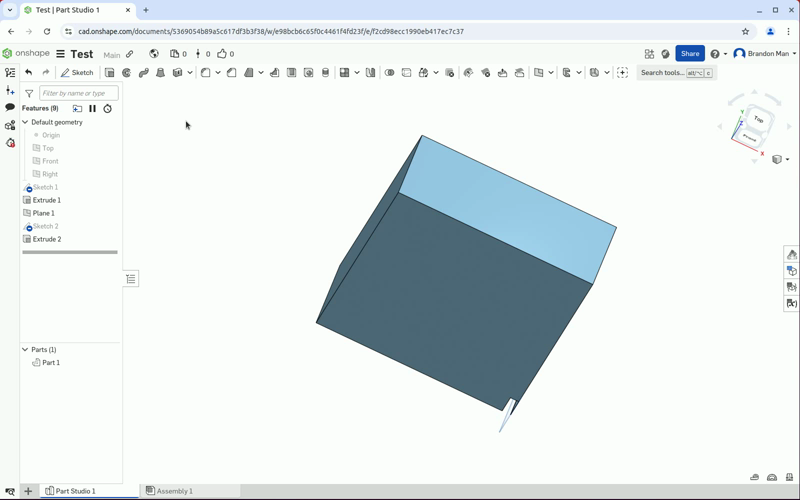
key(up, 2)
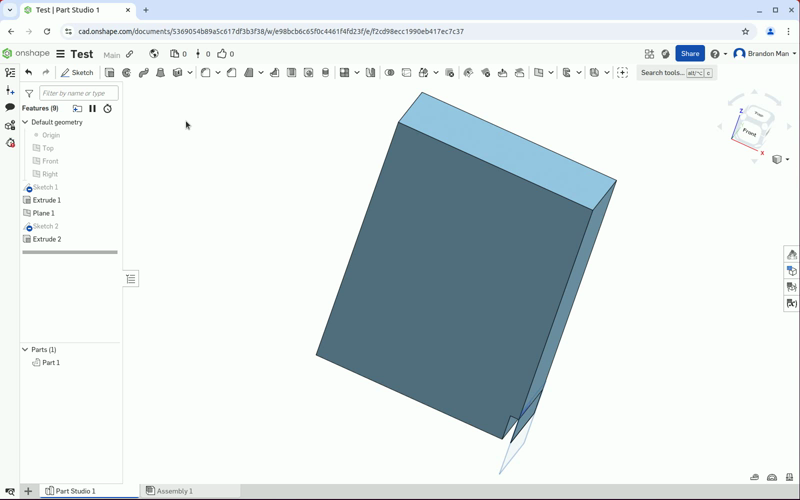
key(left, 2)
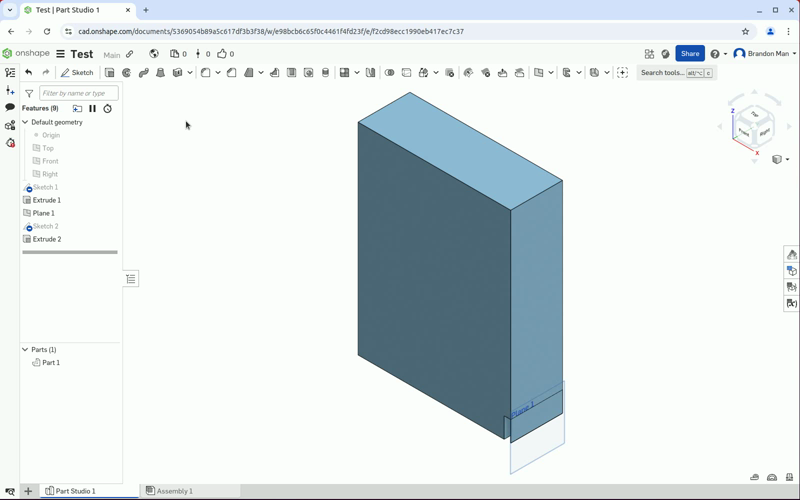
mouse_move(73, 189)
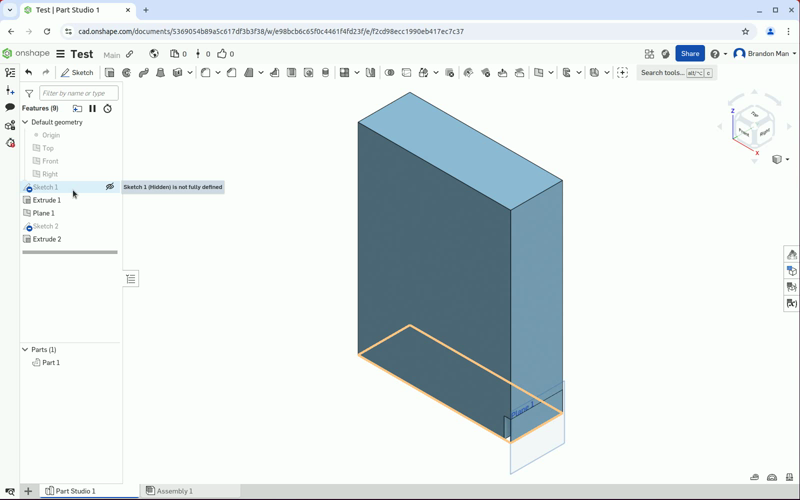
click(73, 189)